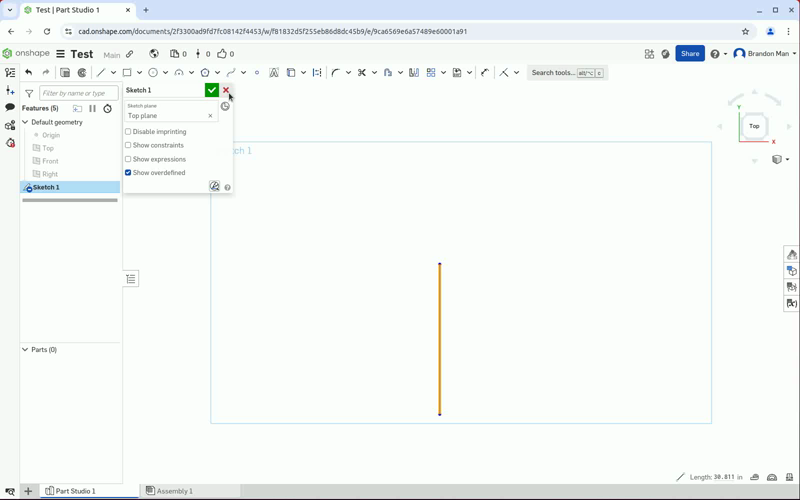
key(shift+h)
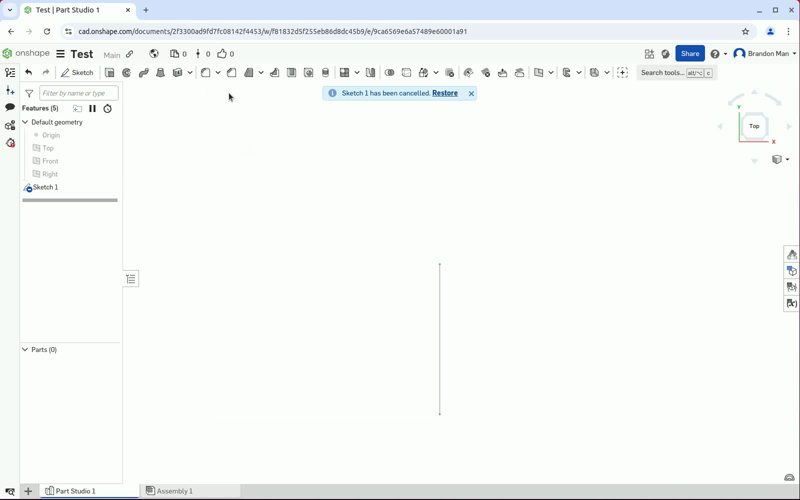
key(shift+s)
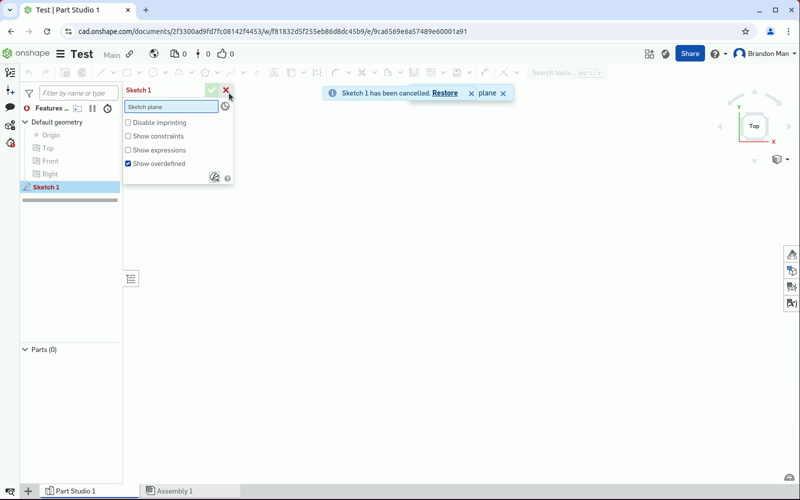
mouse_move(73, 150)
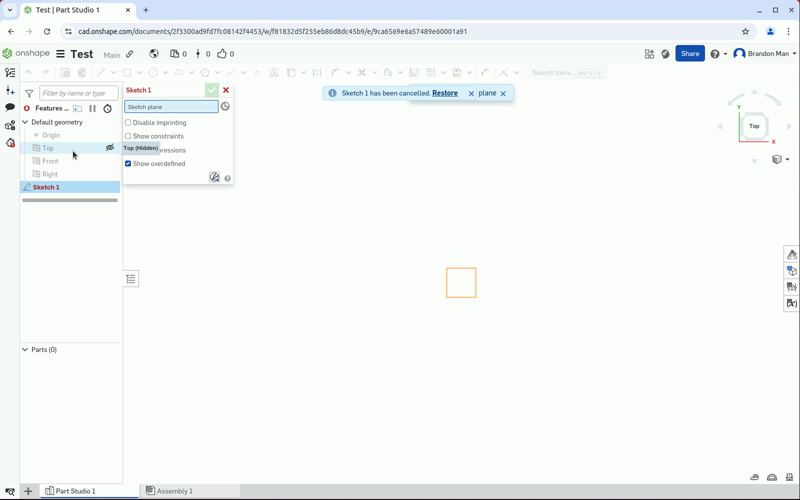
click(73, 150)
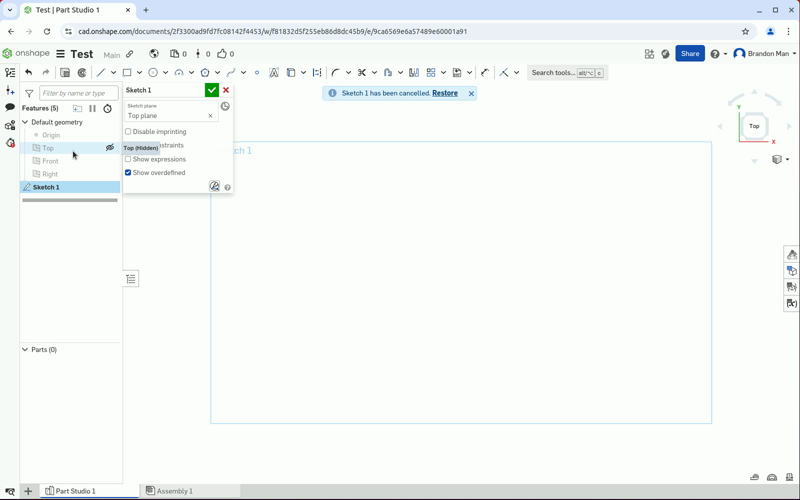
mouse_move(73, 352)
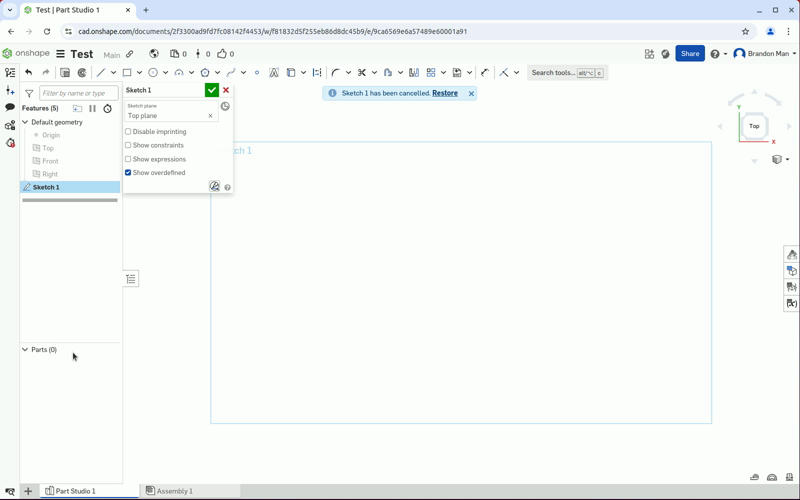
key(y)
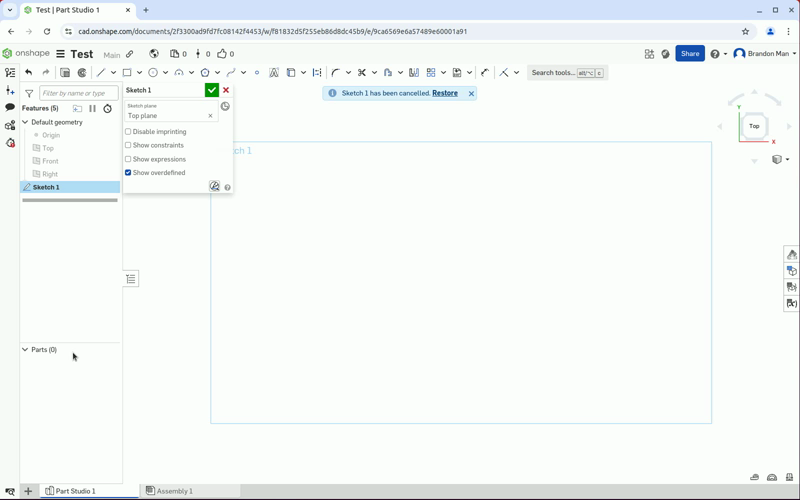
key(l)
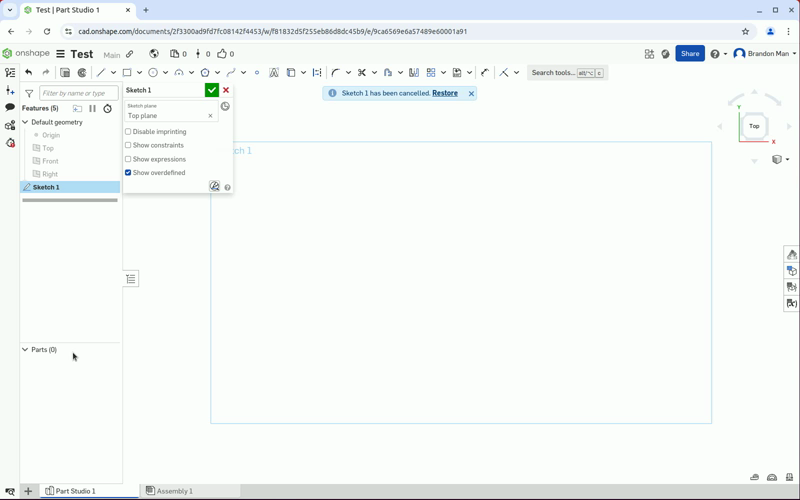
key_down(shift)
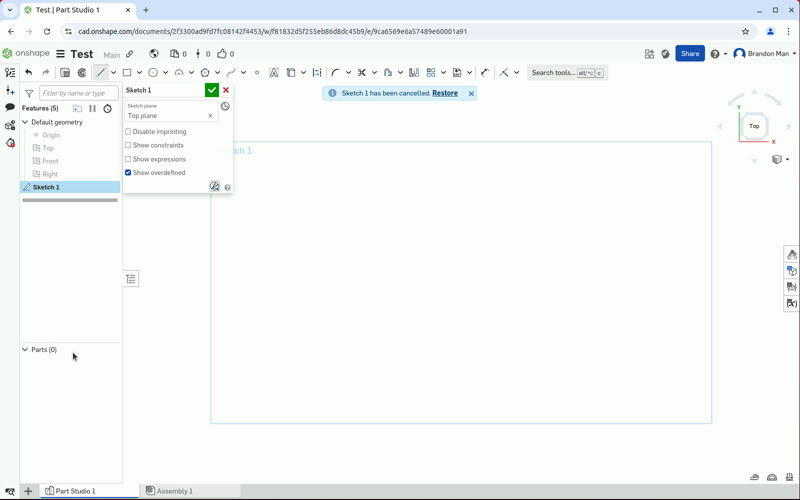
mouse_move(396, 330)
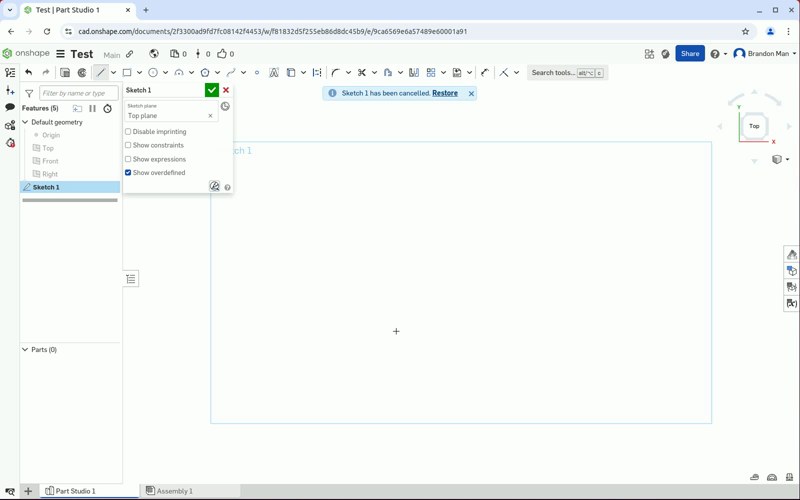
click(396, 330)
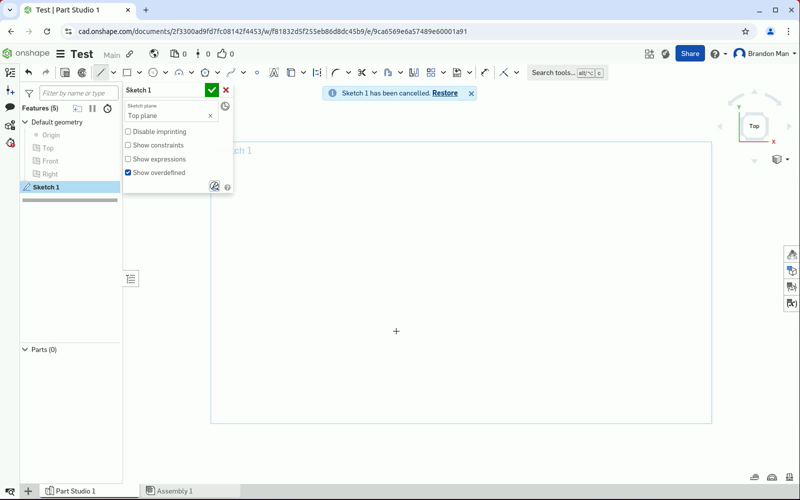
key_up(shift)
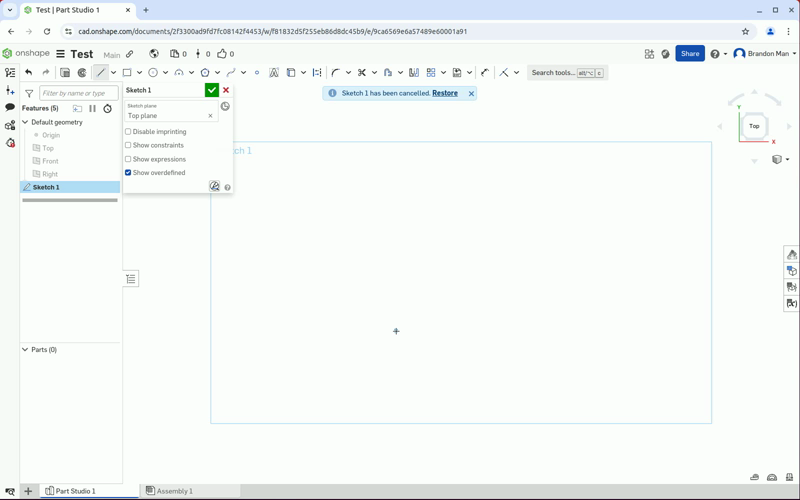
key_down(shift)
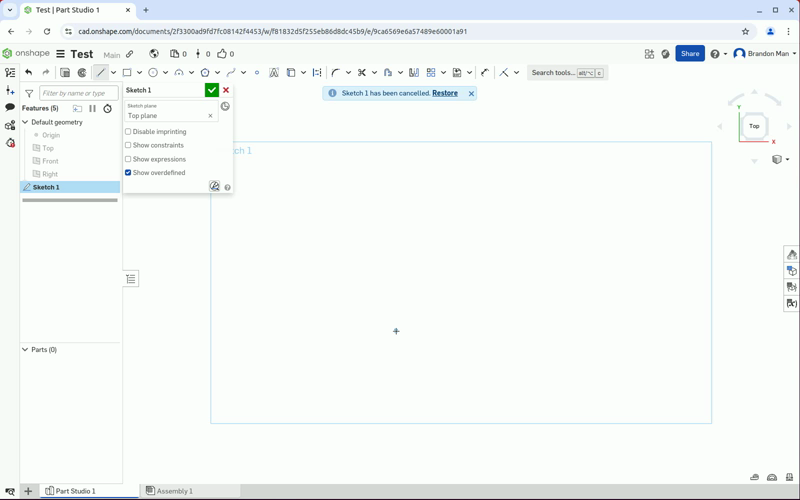
mouse_move(525, 330)
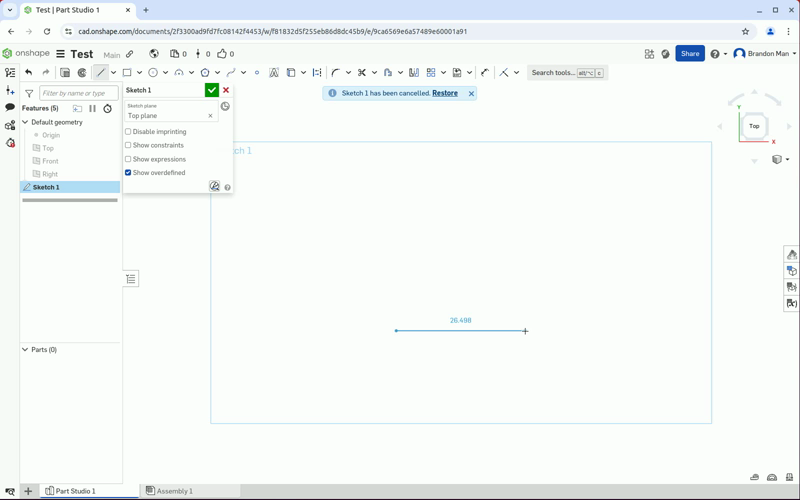
click(525, 330)
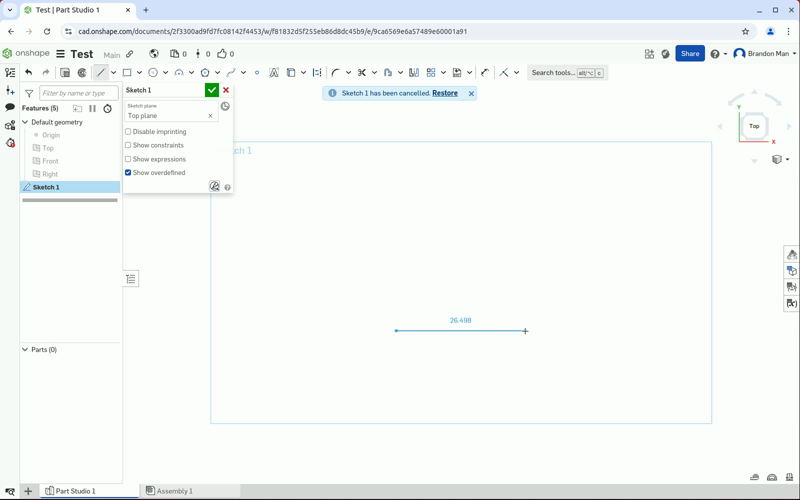
key_up(shift)
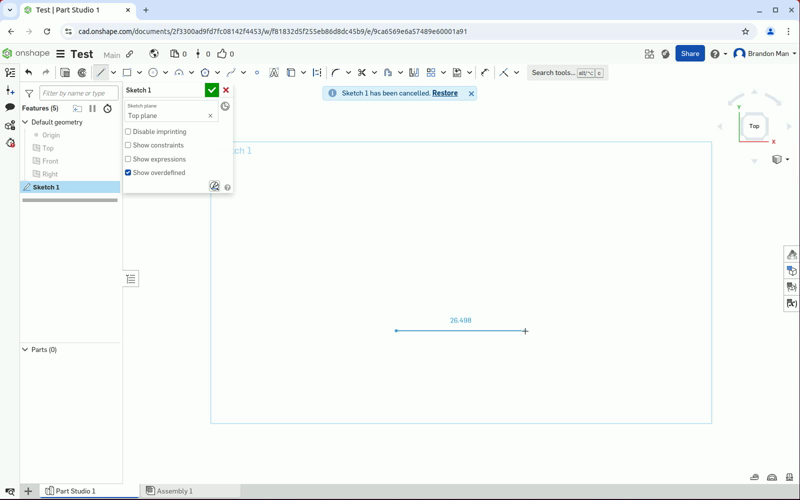
key_down(shift)
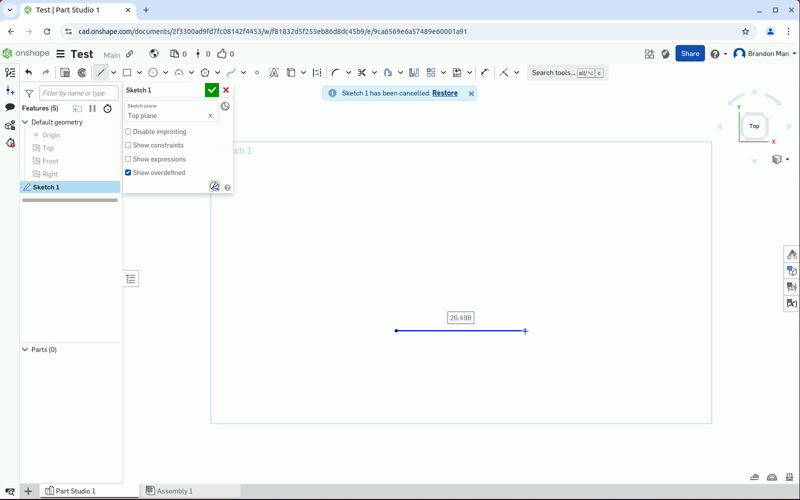
mouse_move(525, 234)
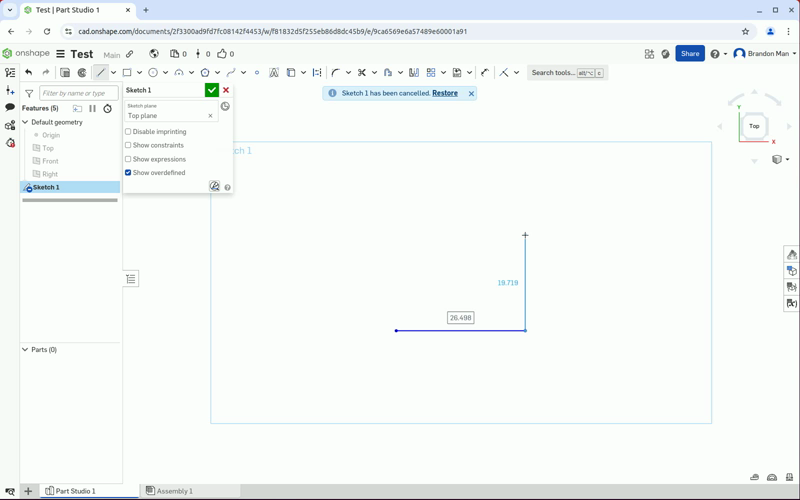
click(525, 234)
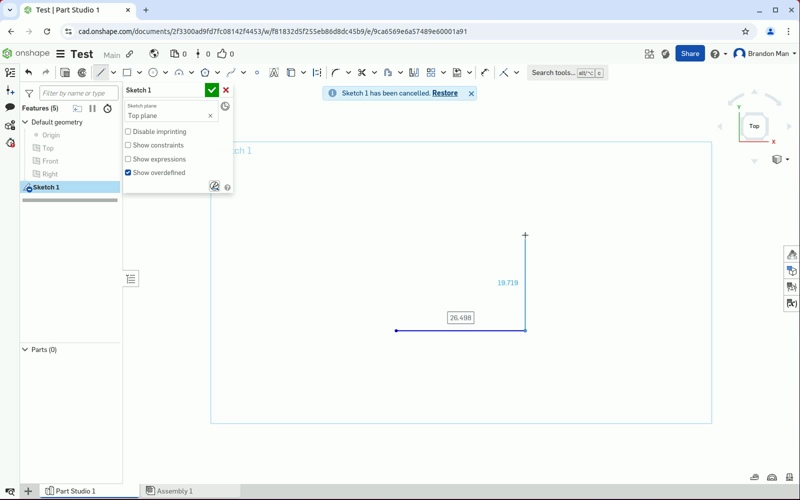
key_up(shift)
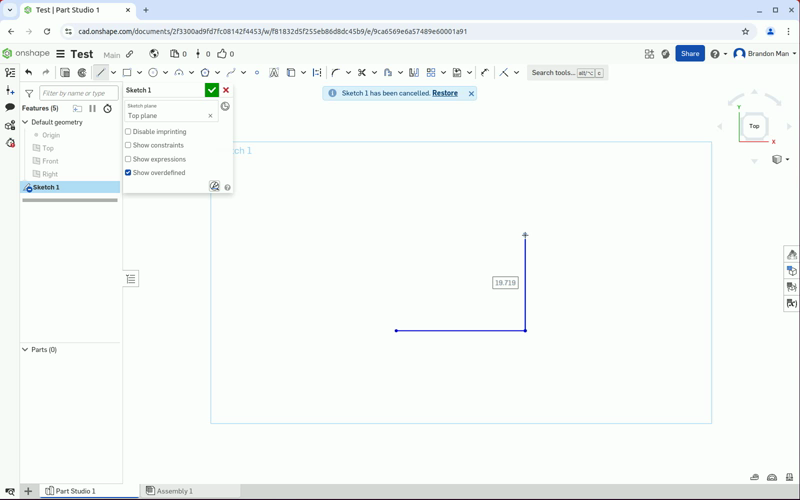
key_down(shift)
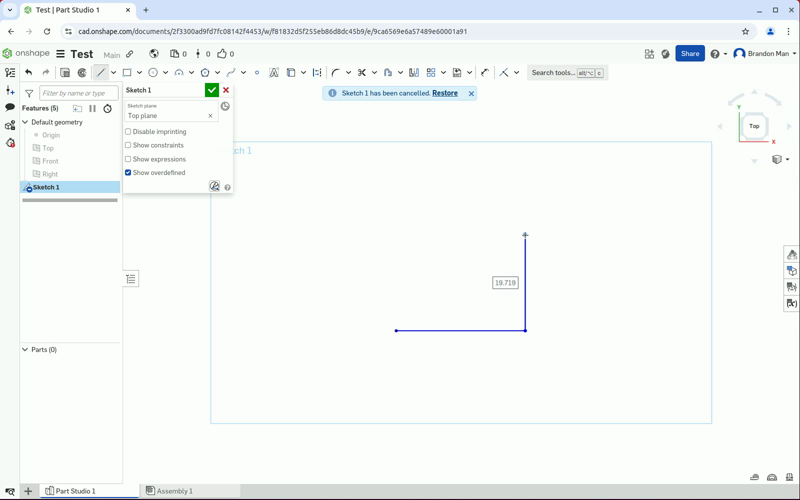
mouse_move(396, 234)
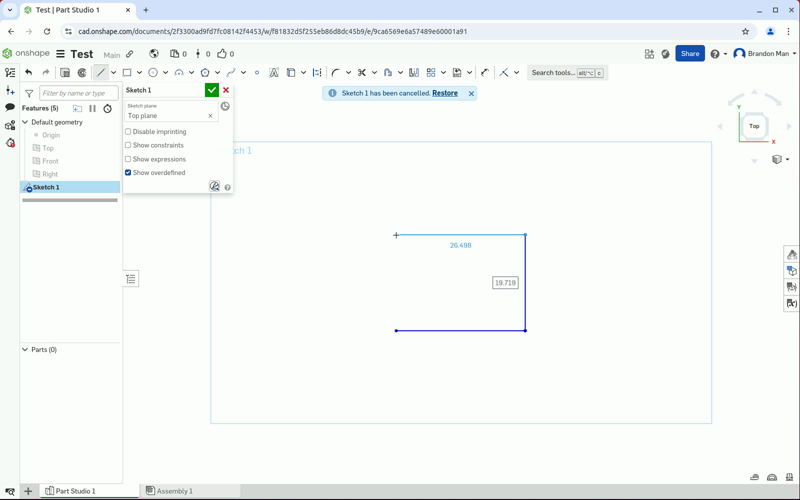
click(396, 234)
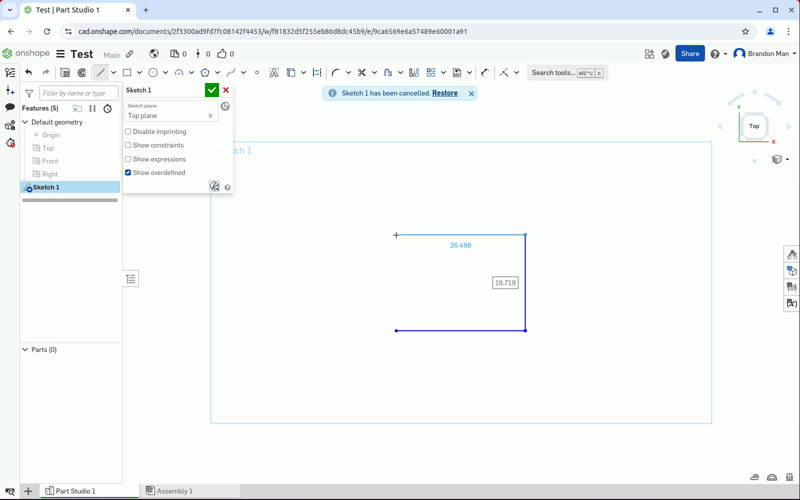
key_up(shift)
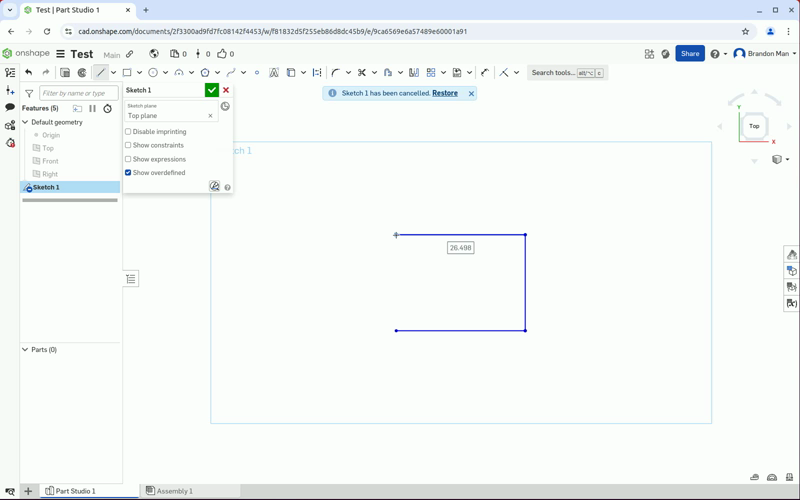
key(esc)
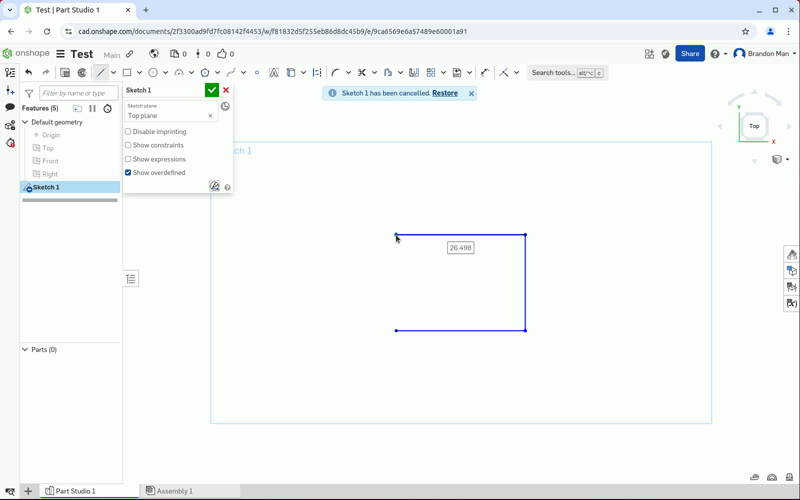
key(a)
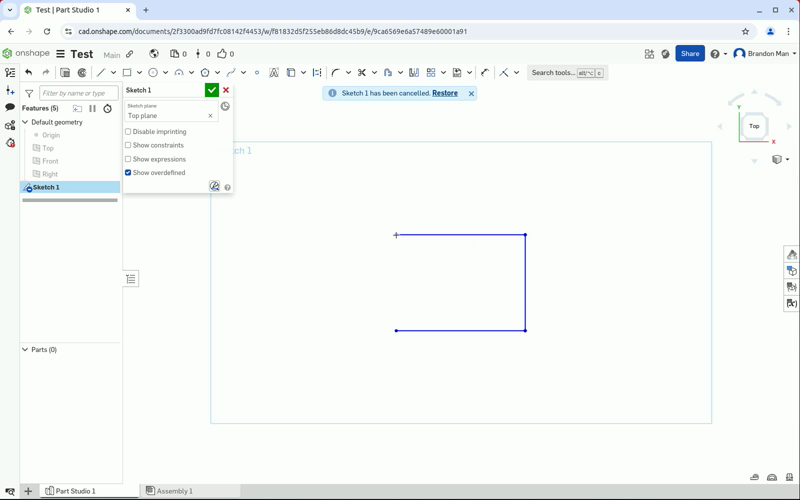
mouse_move(396, 234)
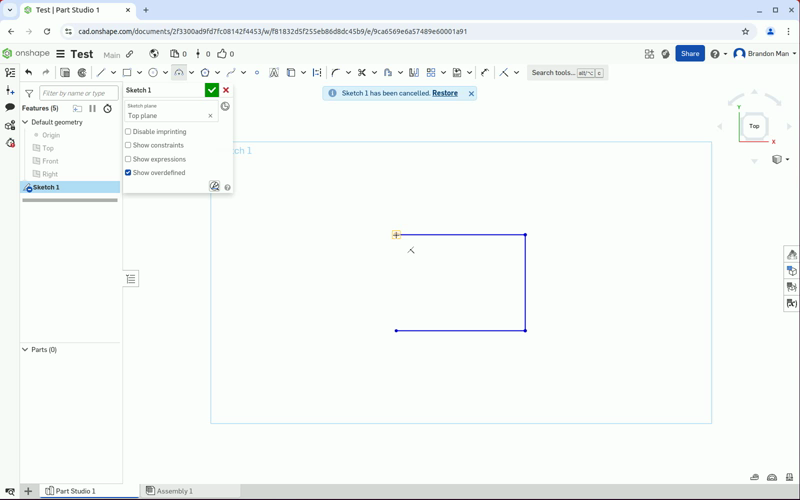
click(396, 234)
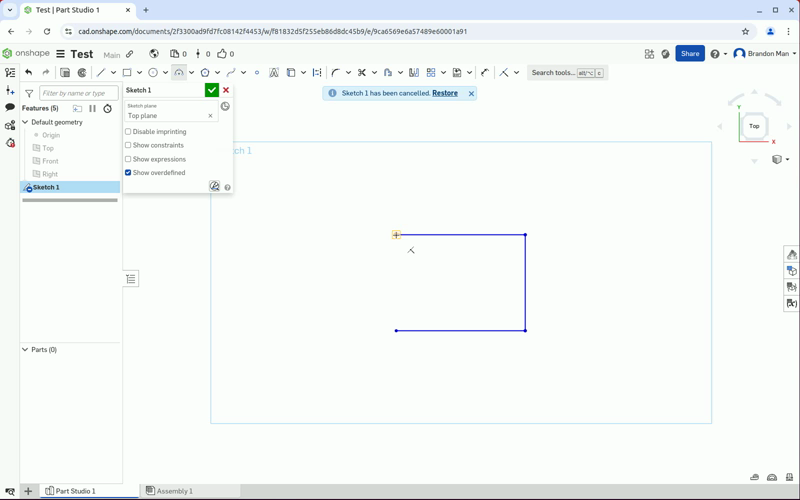
mouse_move(396, 330)
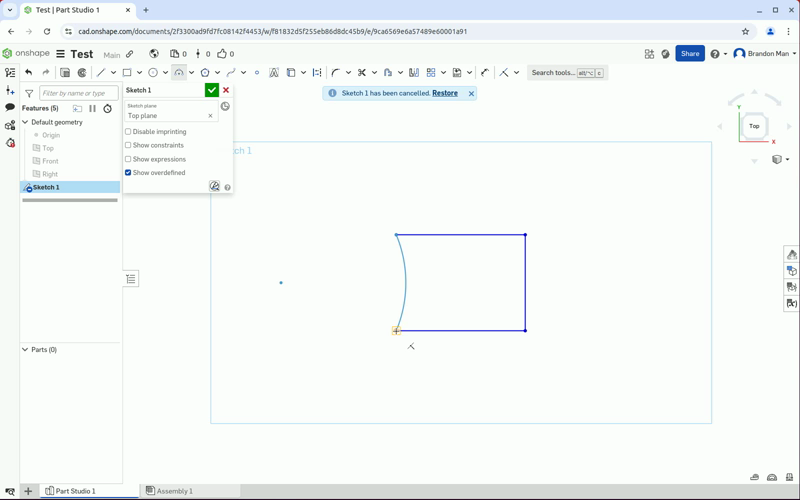
click(396, 330)
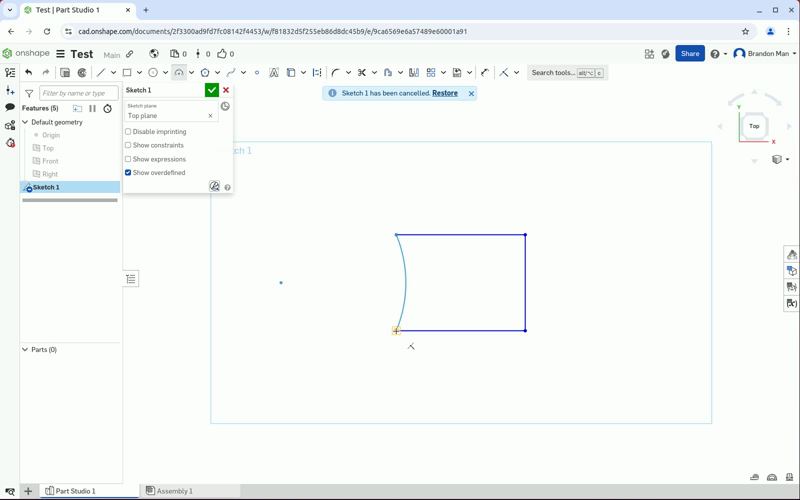
key_down(shift)
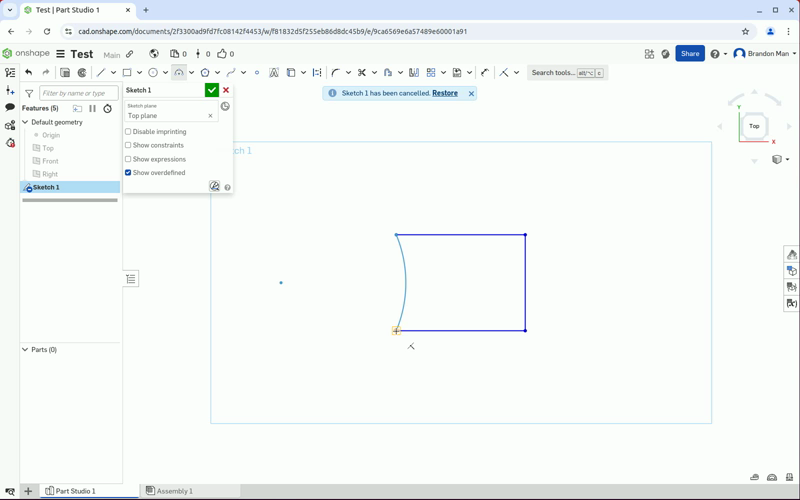
mouse_move(444, 282)
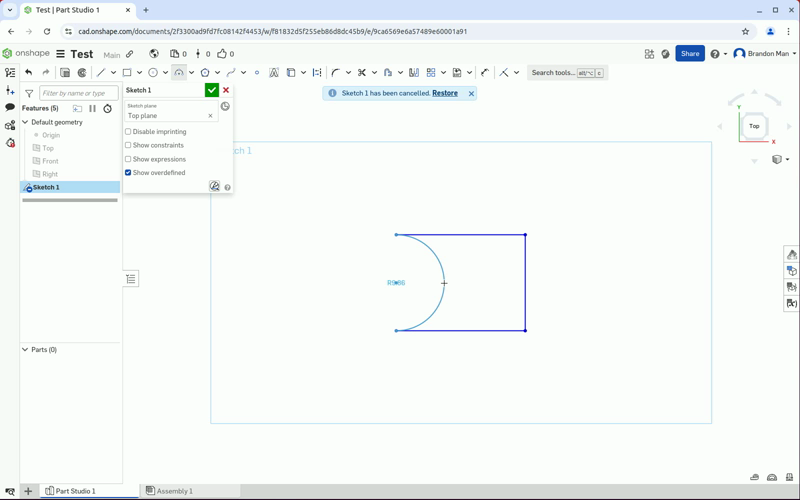
click(444, 282)
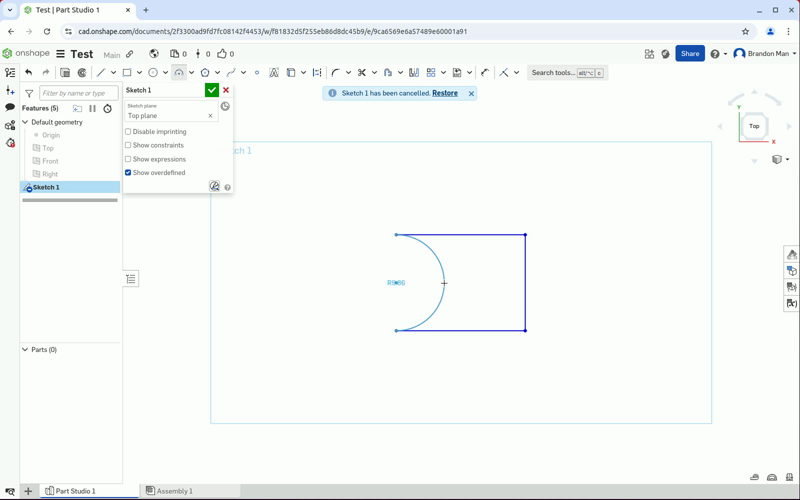
key_up(shift)
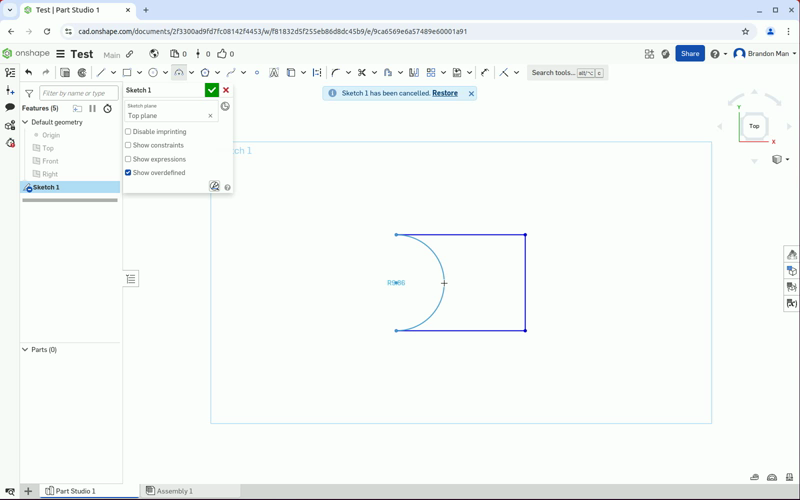
key(esc)
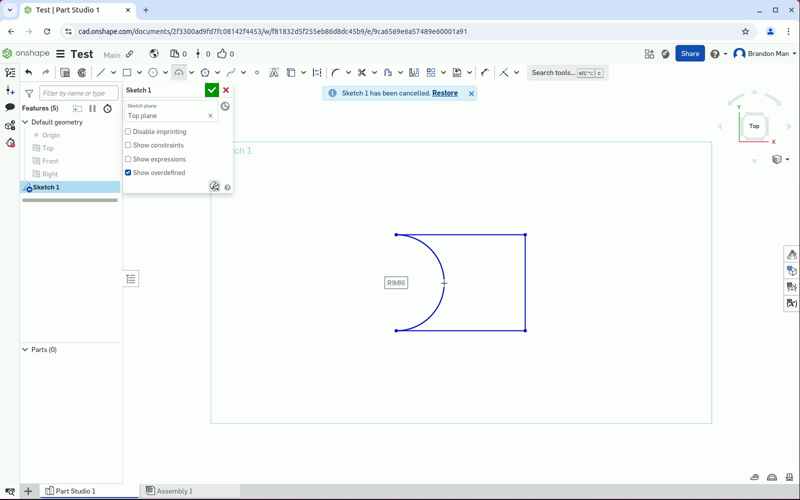
mouse_move(407, 288)
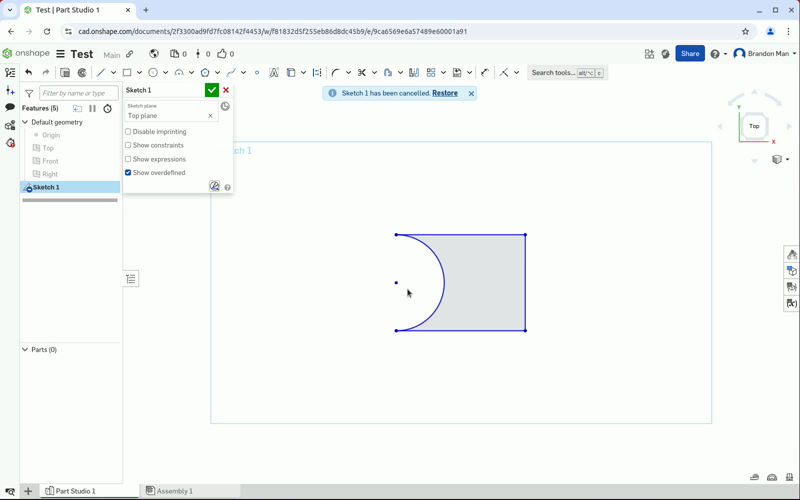
scroll(6)
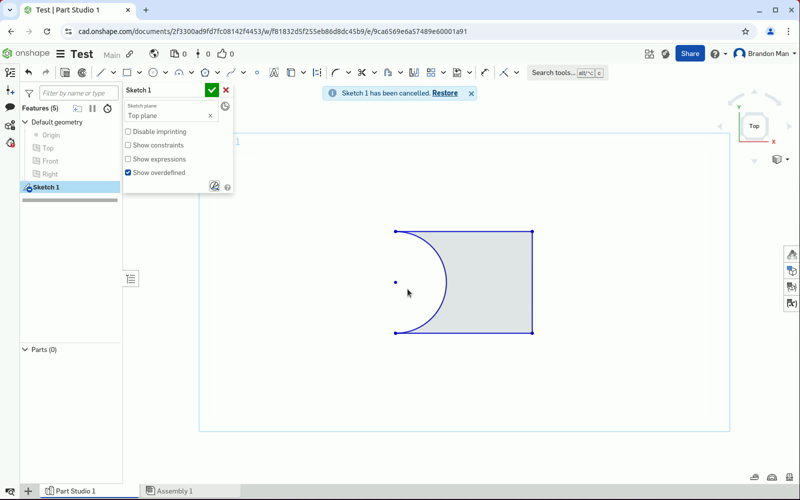
scroll(6)
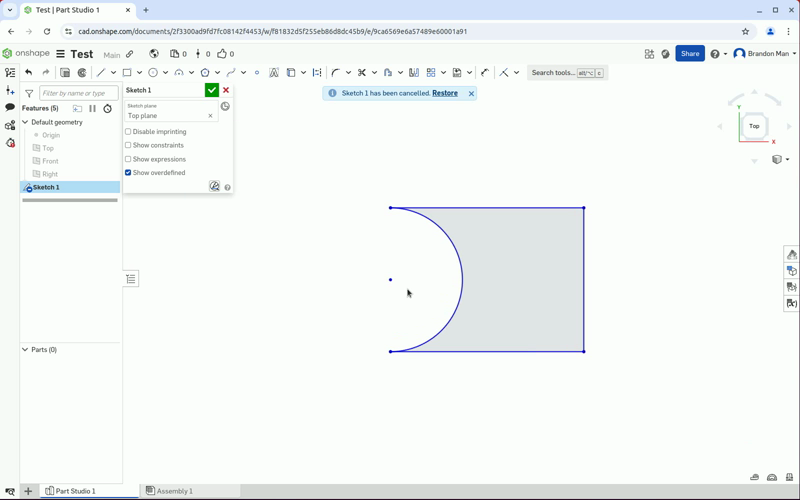
scroll(6)
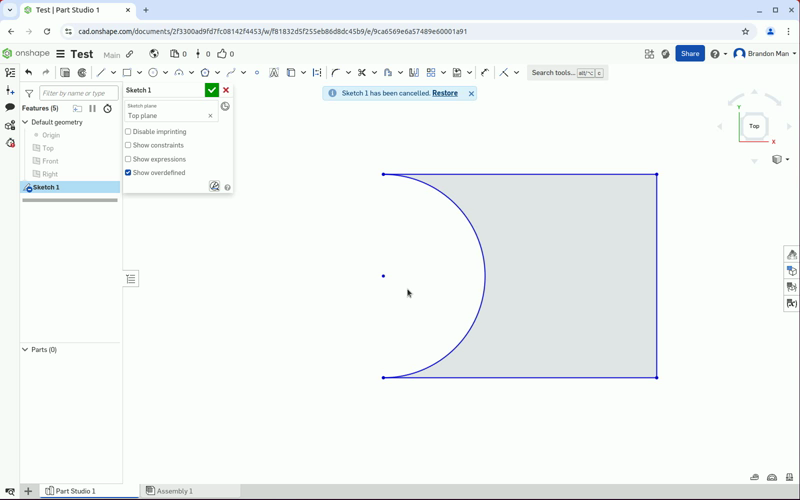
scroll(6)
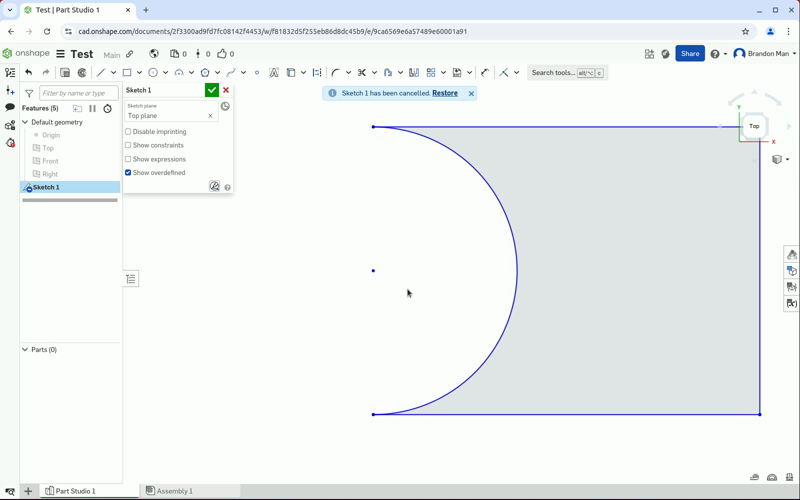
scroll(6)
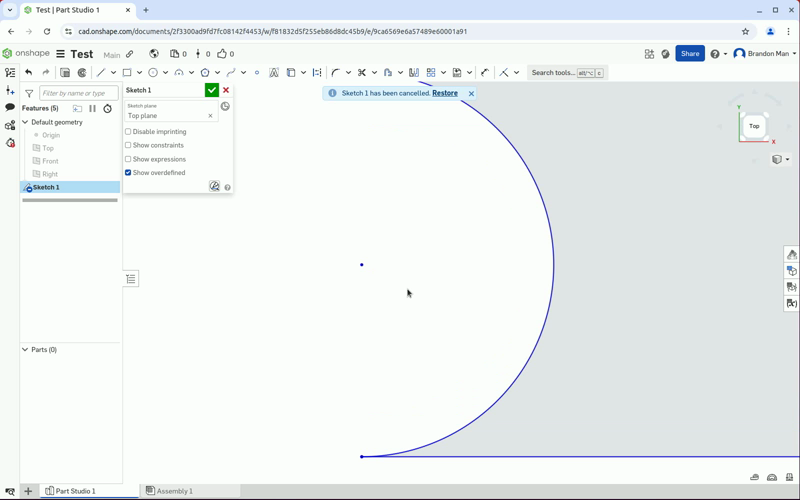
scroll(6)
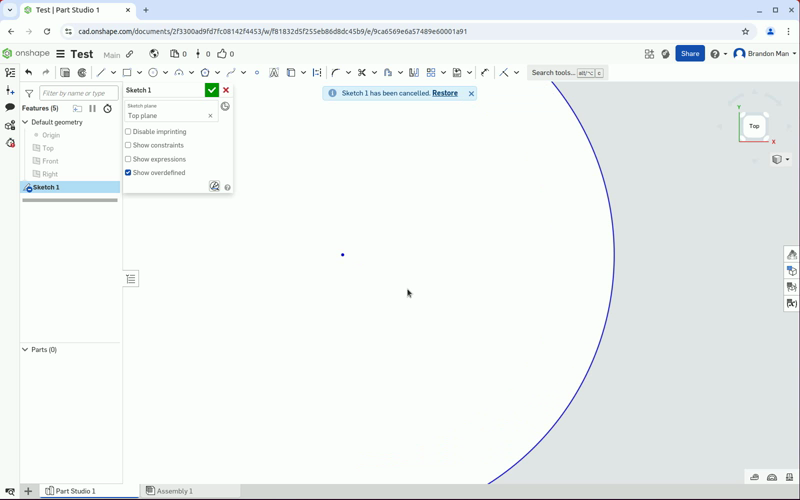
scroll(6)
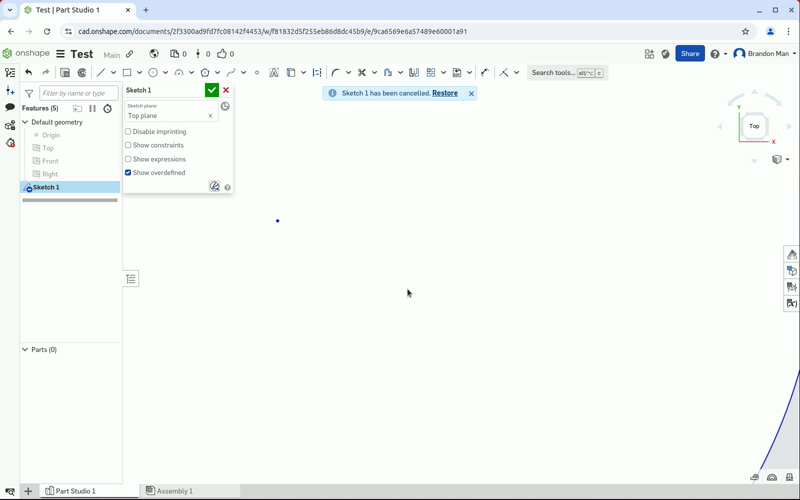
click(407, 288)
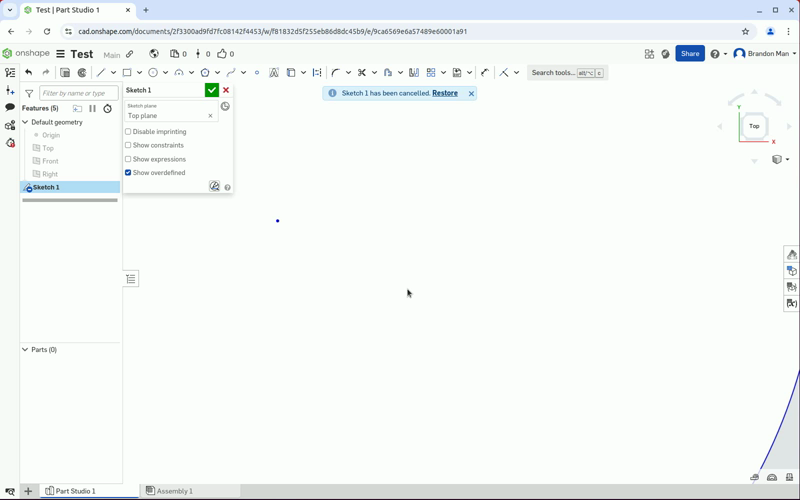
scroll(-6)
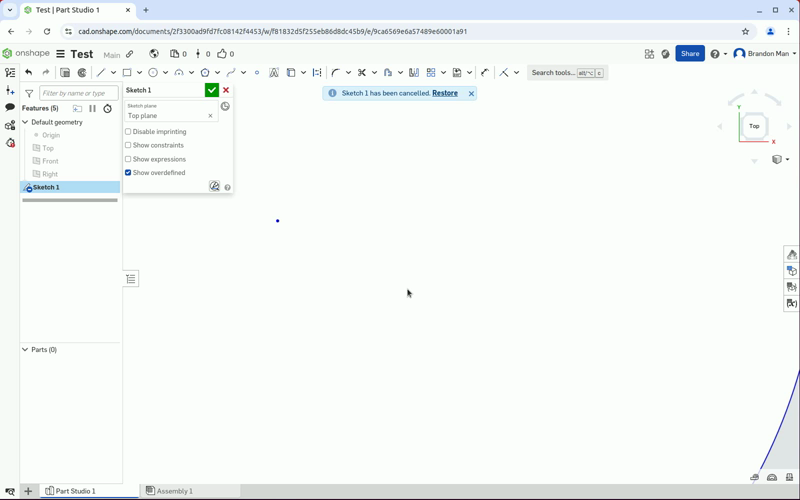
scroll(-6)
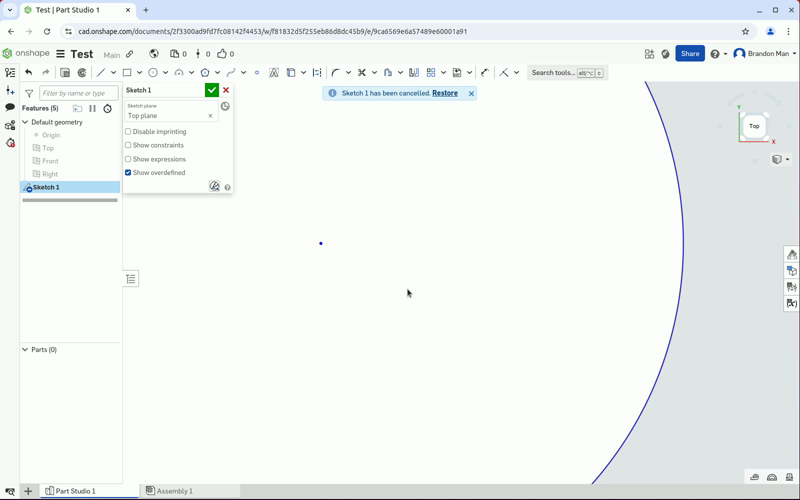
scroll(-6)
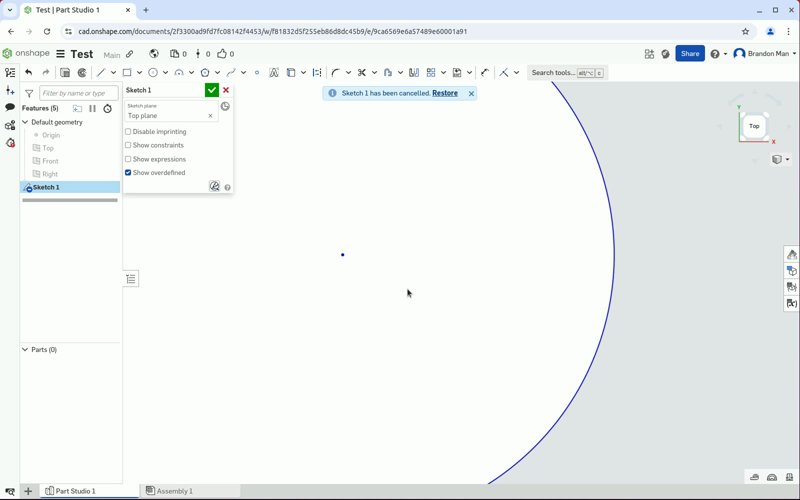
scroll(-6)
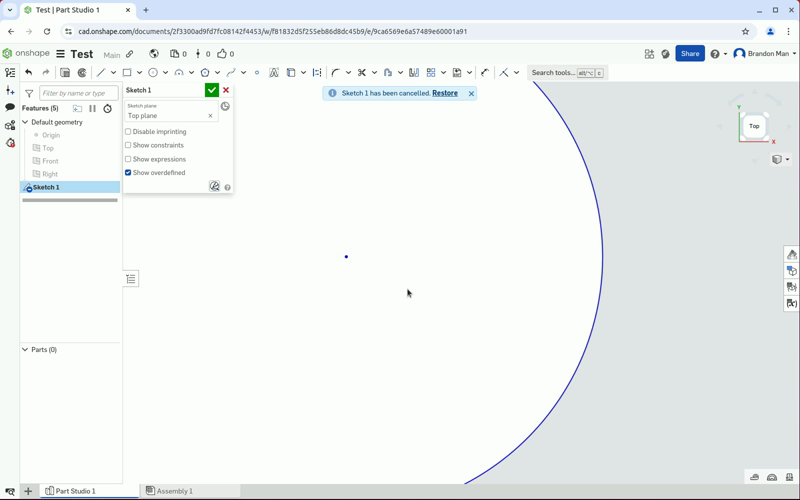
scroll(-6)
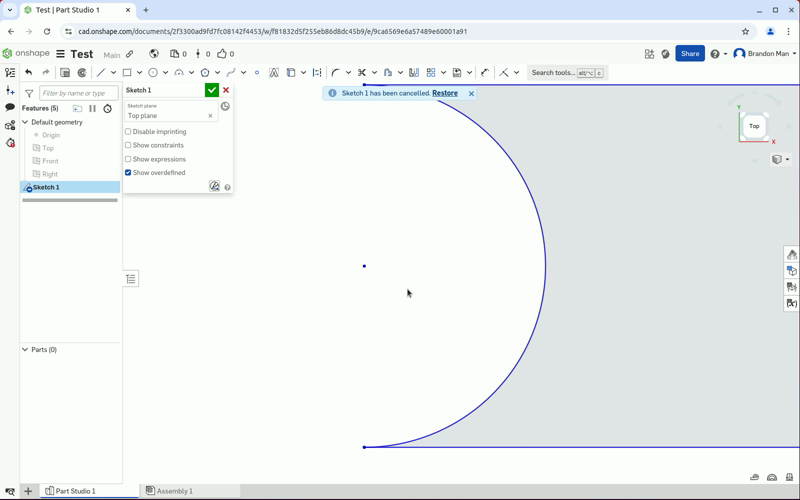
scroll(-6)
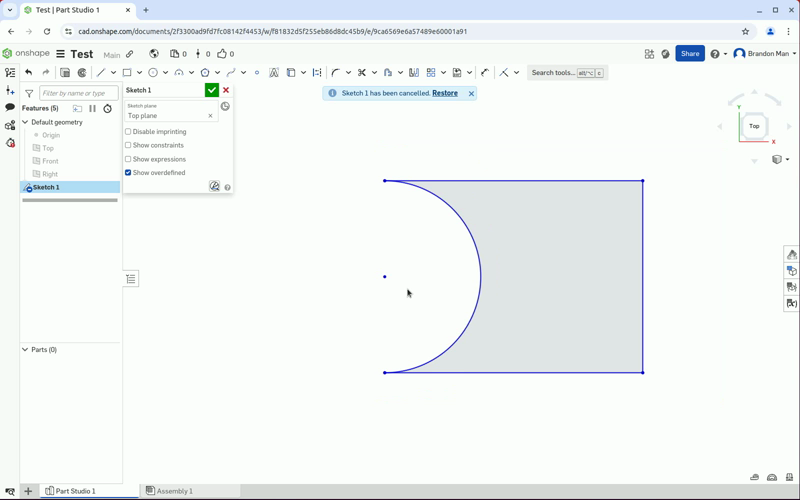
scroll(-6)
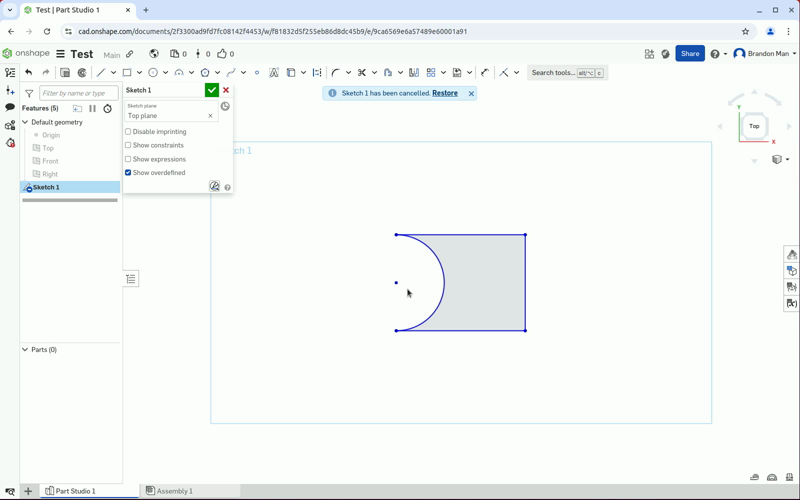
mouse_move(73, 352)
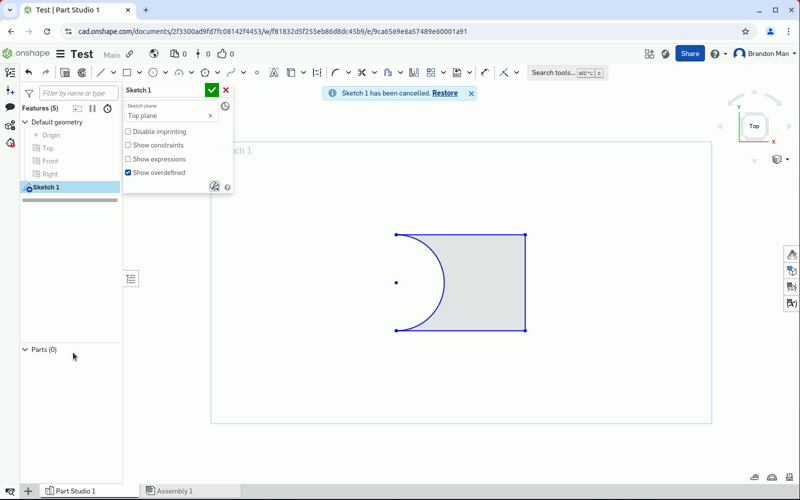
key(shift+y)
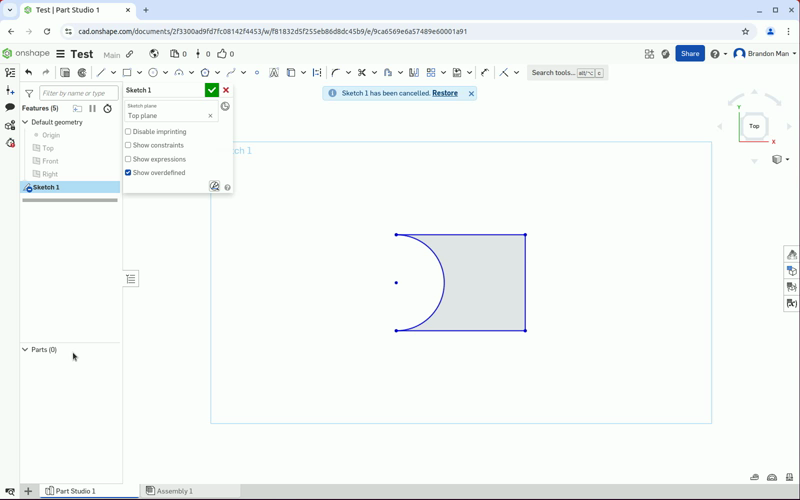
key(shift+e)
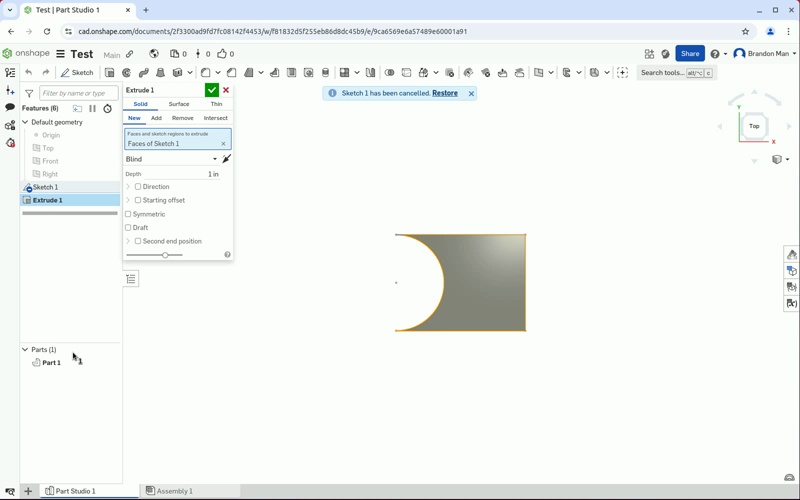
mouse_move(143, 106)
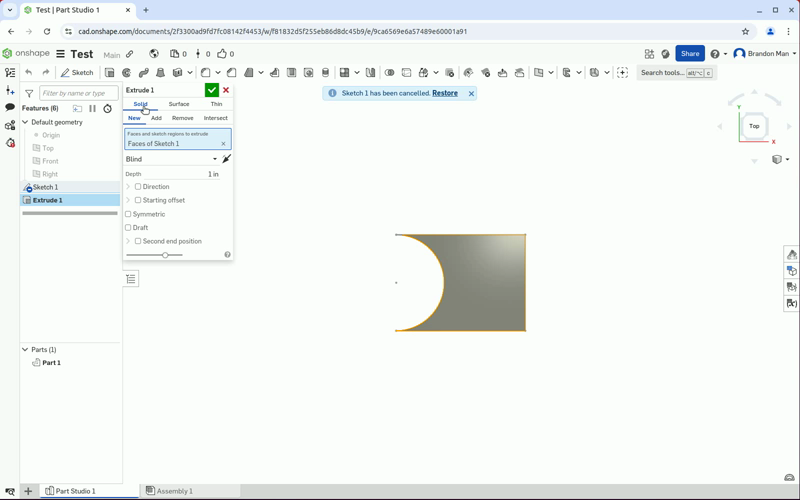
click(143, 106)
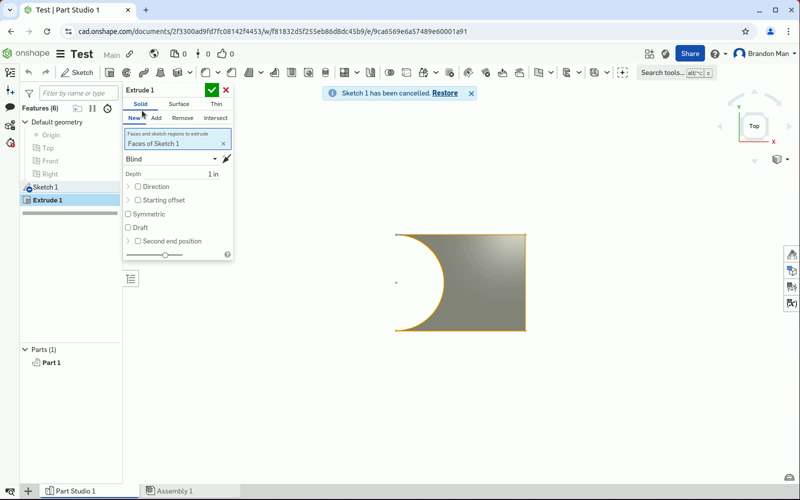
mouse_move(137, 120)
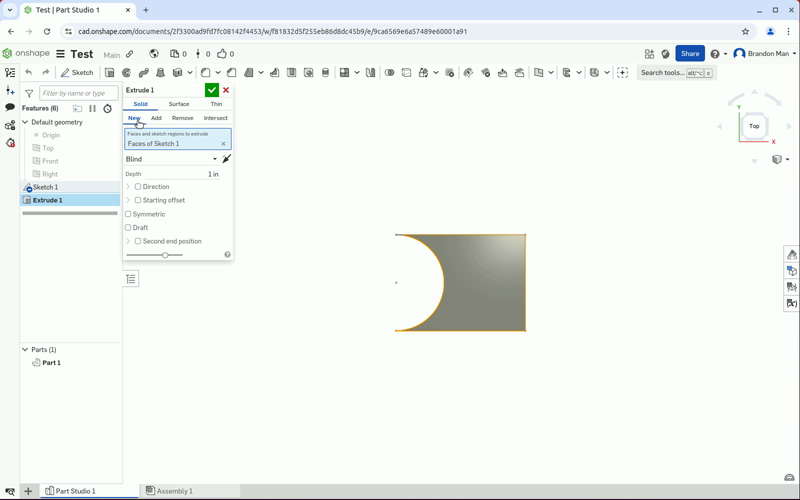
click(137, 120)
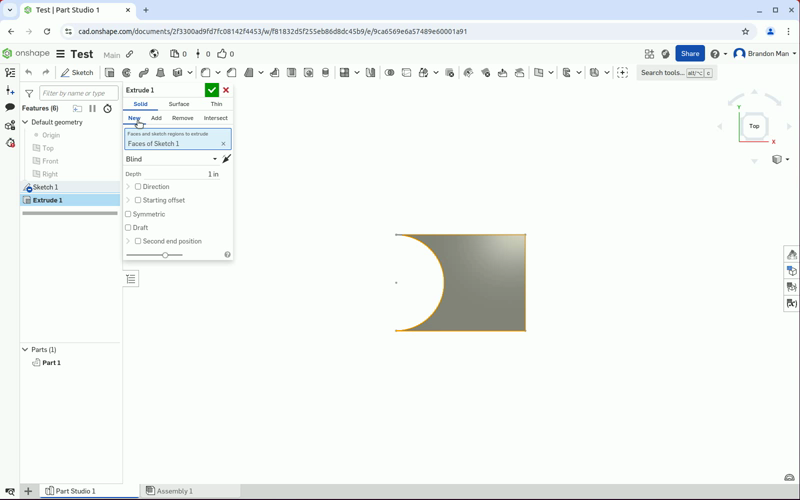
key(tab, 4)
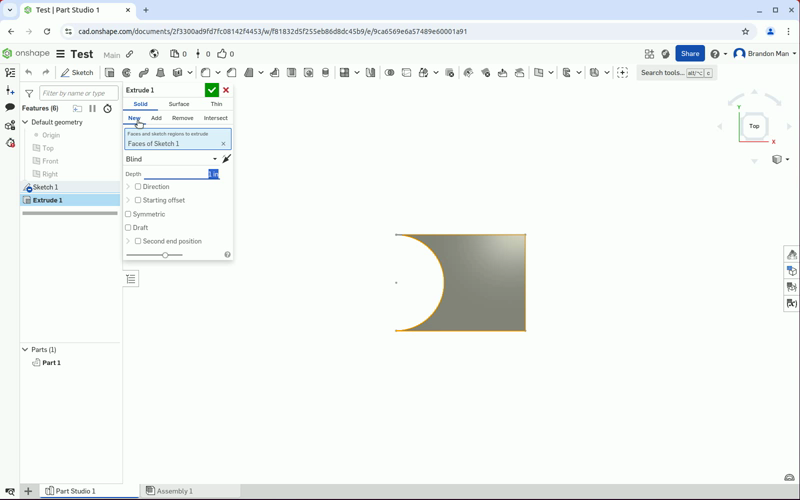
text(5.296)
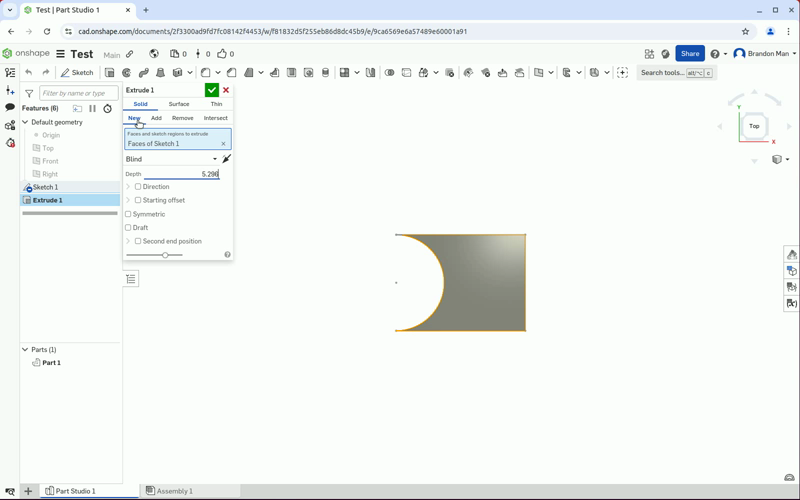
key(enter)
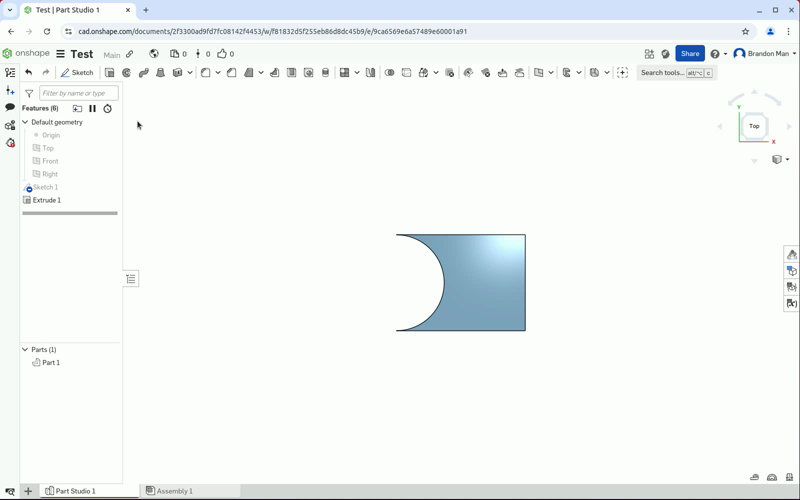
key(shift+h)
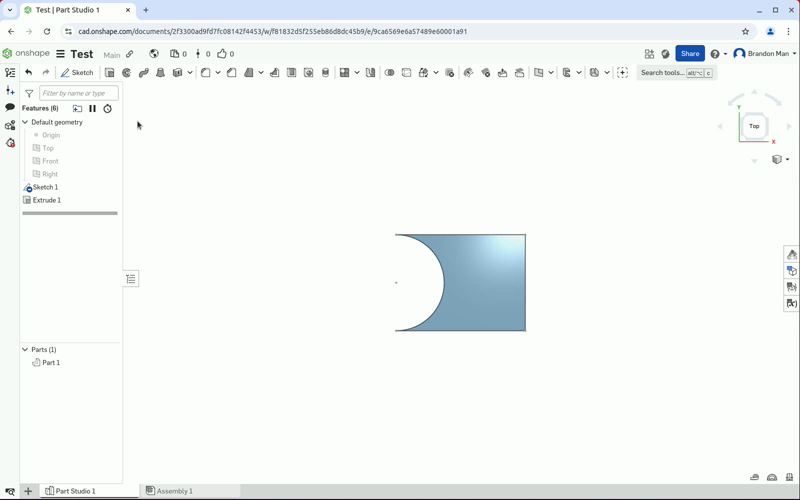
key(shift+h)
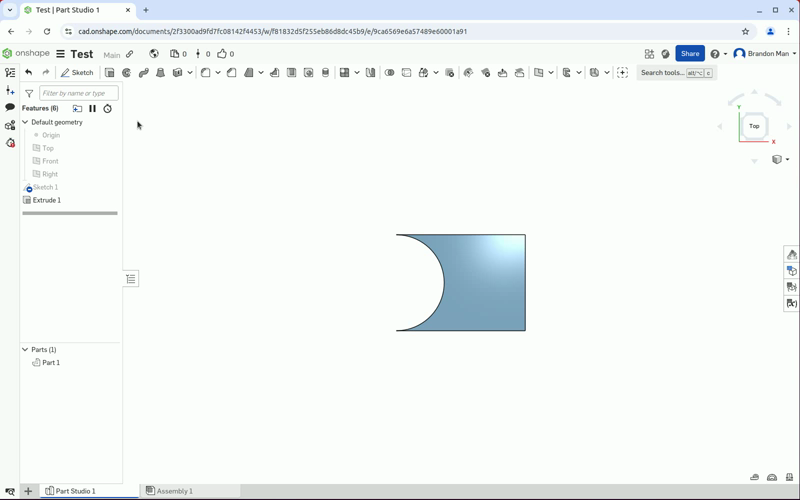
mouse_move(73, 189)
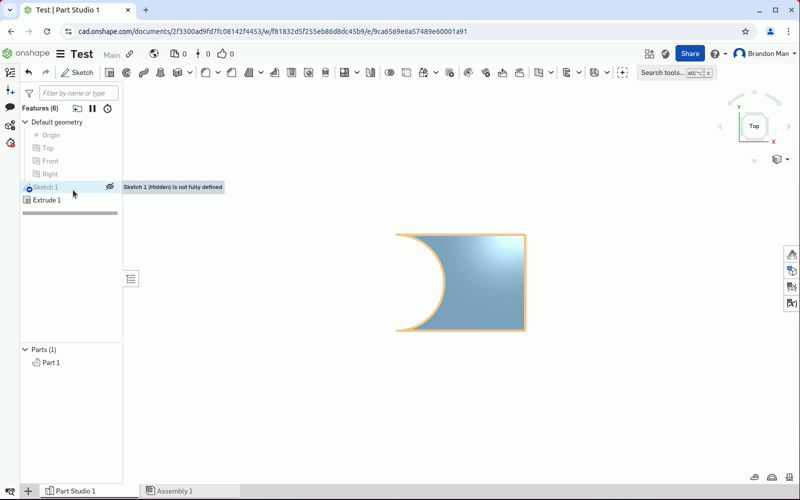
click(73, 189)
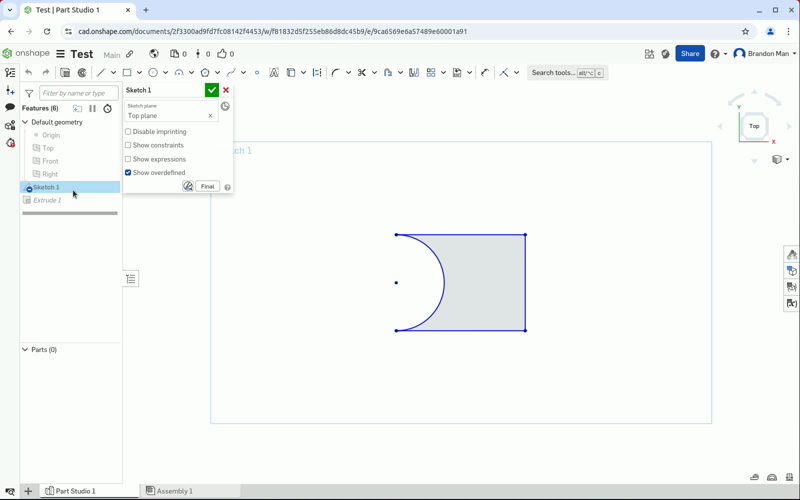
mouse_move(229, 92)
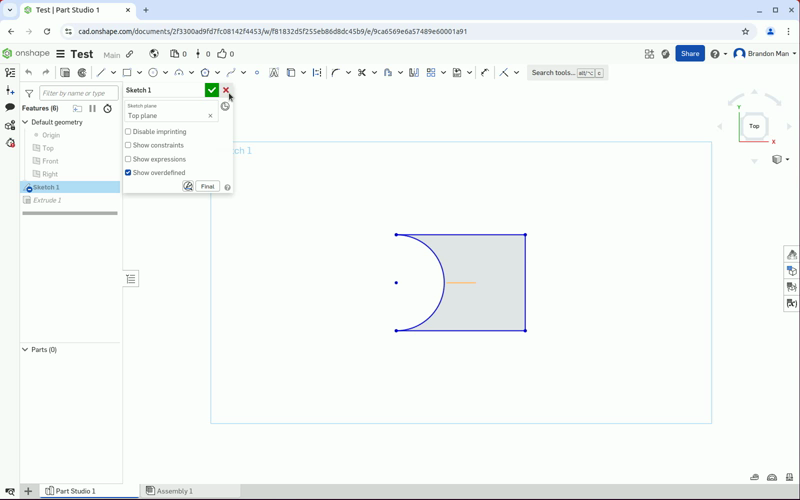
click(229, 92)
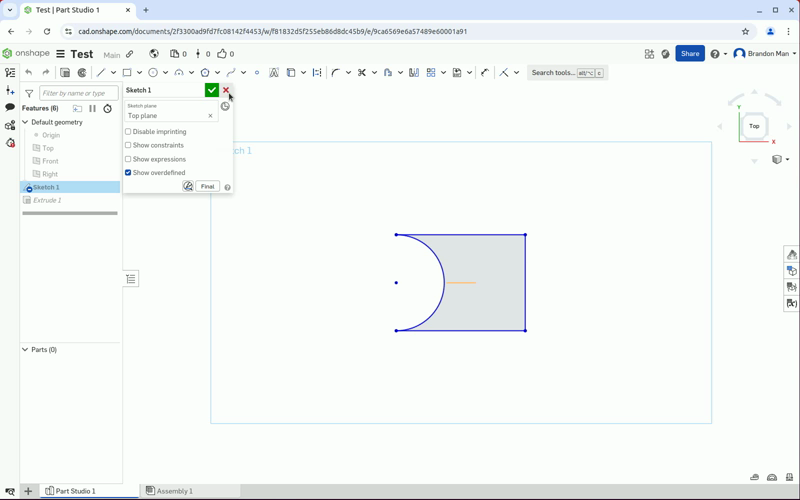
key(shift+s)
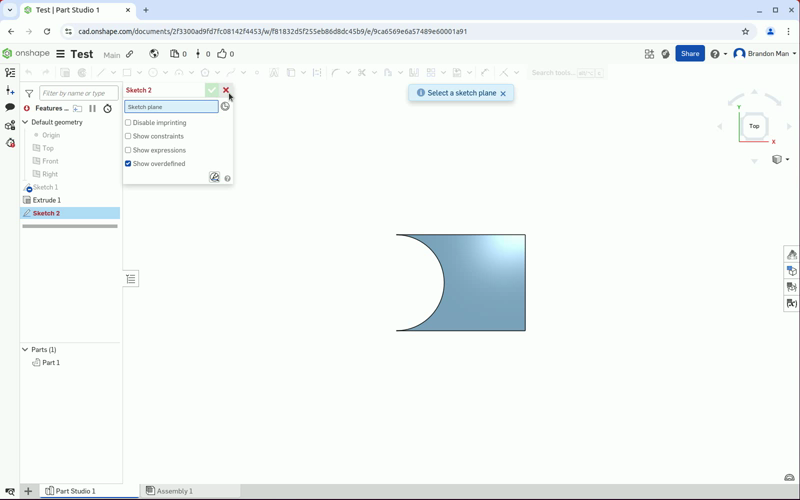
mouse_move(73, 150)
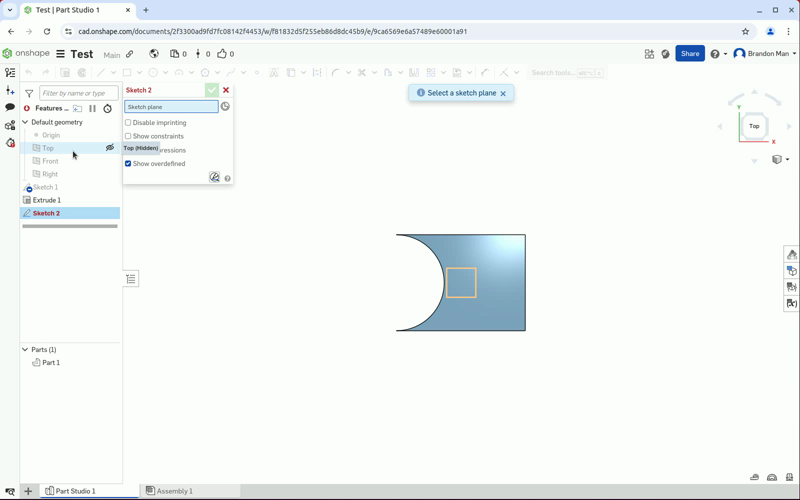
click(73, 150)
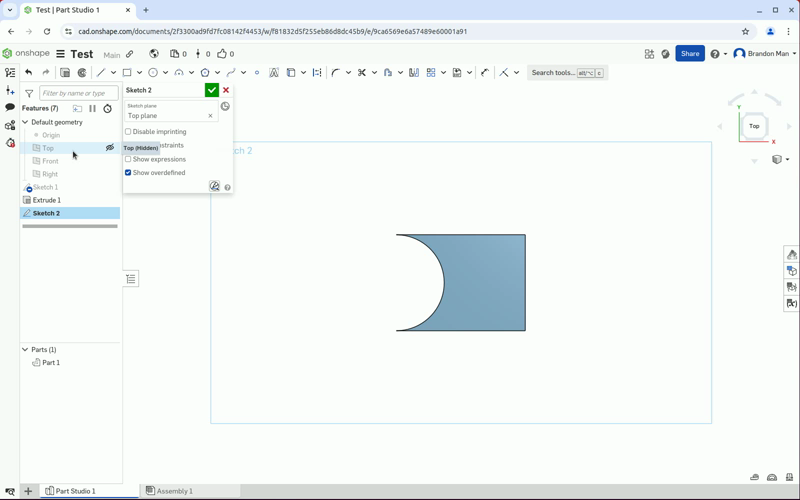
mouse_move(73, 352)
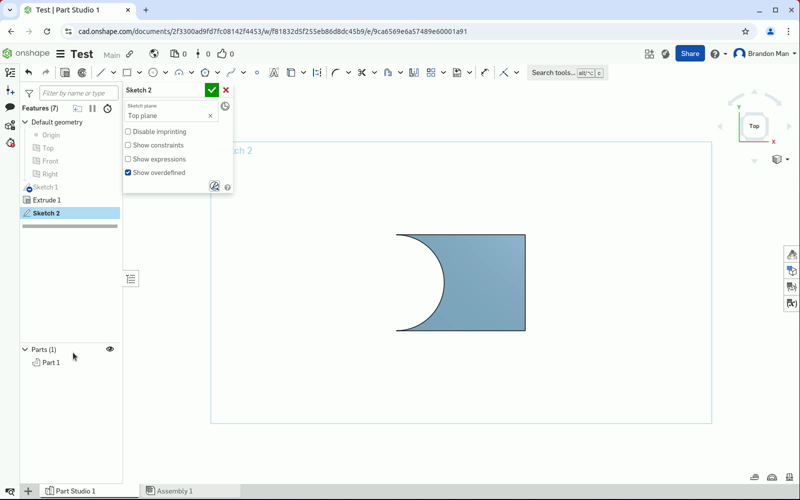
key(y)
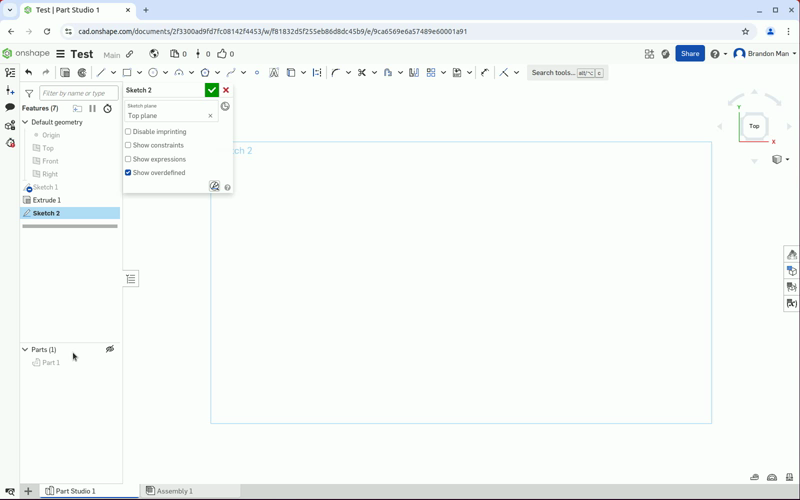
key(l)
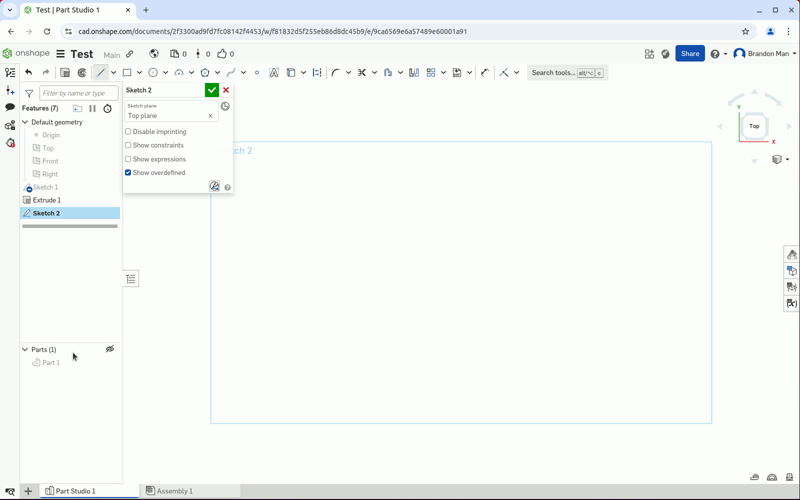
key_down(shift)
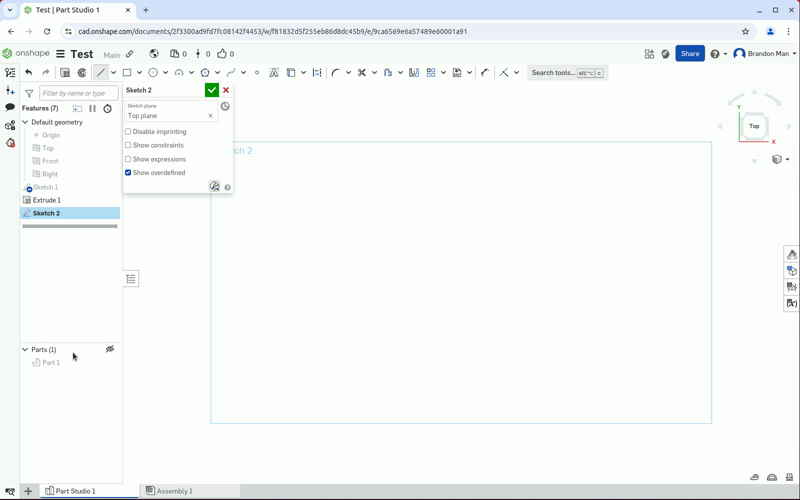
mouse_move(396, 330)
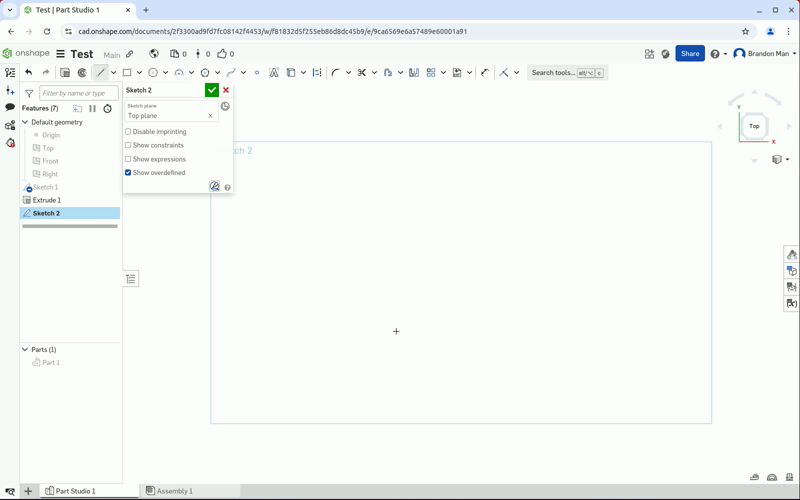
click(396, 330)
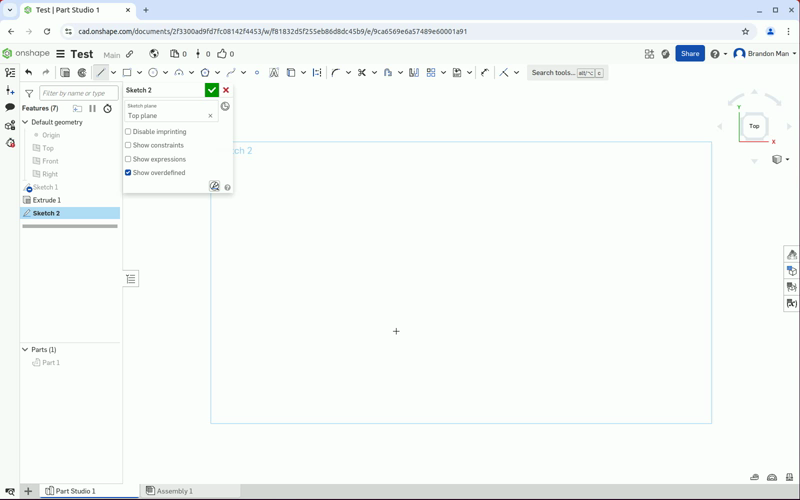
key_up(shift)
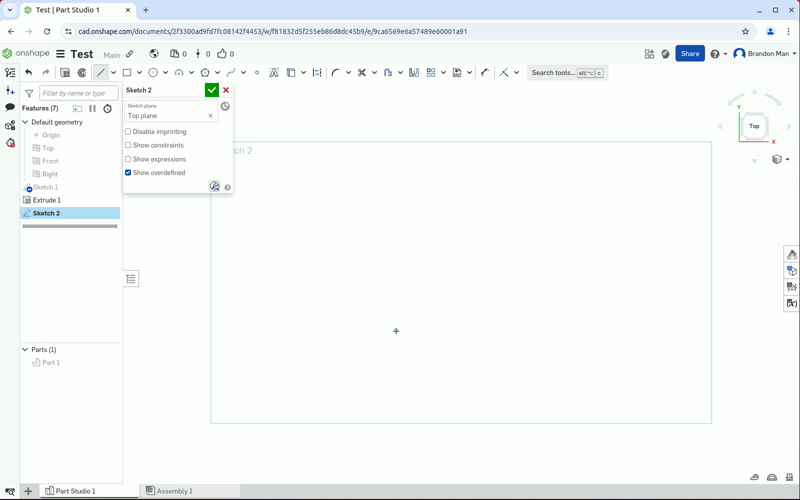
key_down(shift)
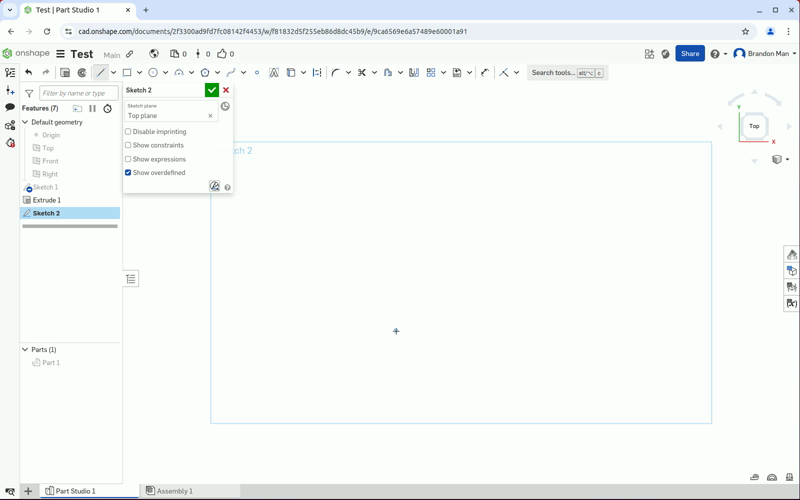
mouse_move(396, 234)
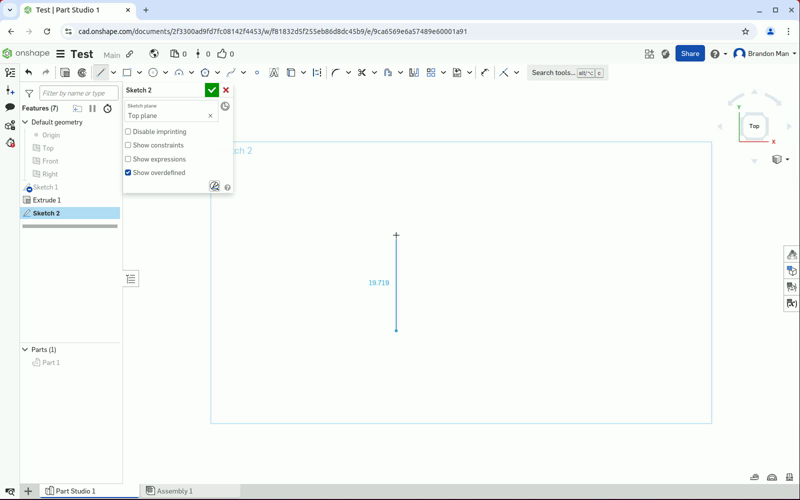
click(396, 234)
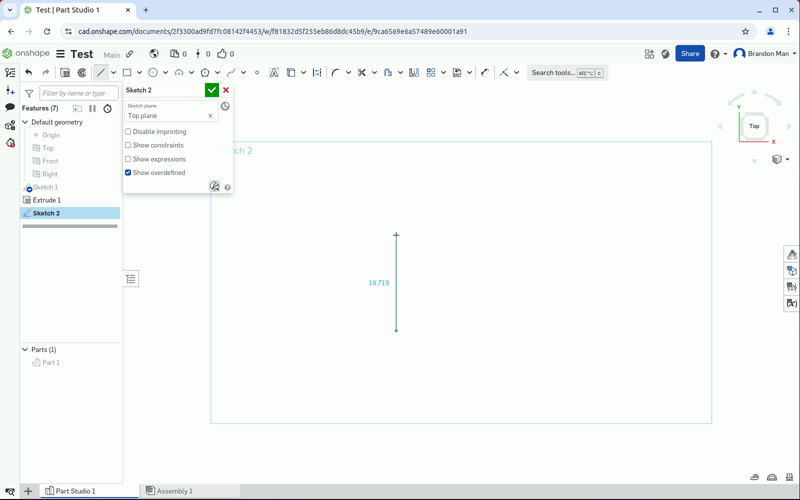
key_up(shift)
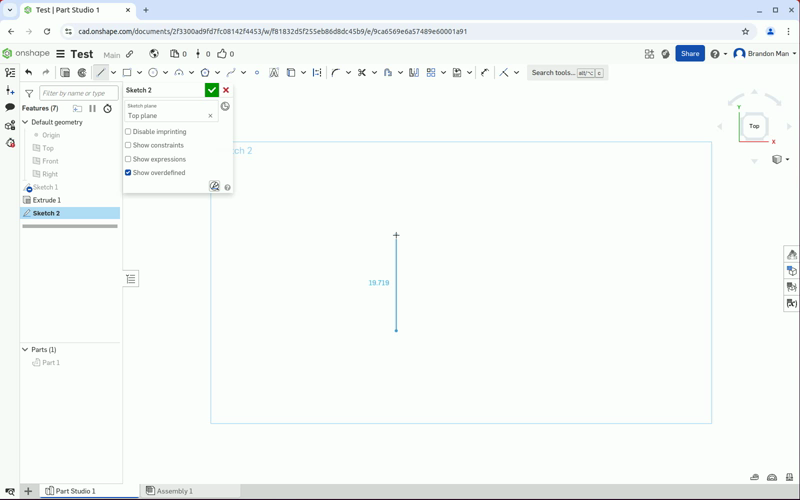
key(esc)
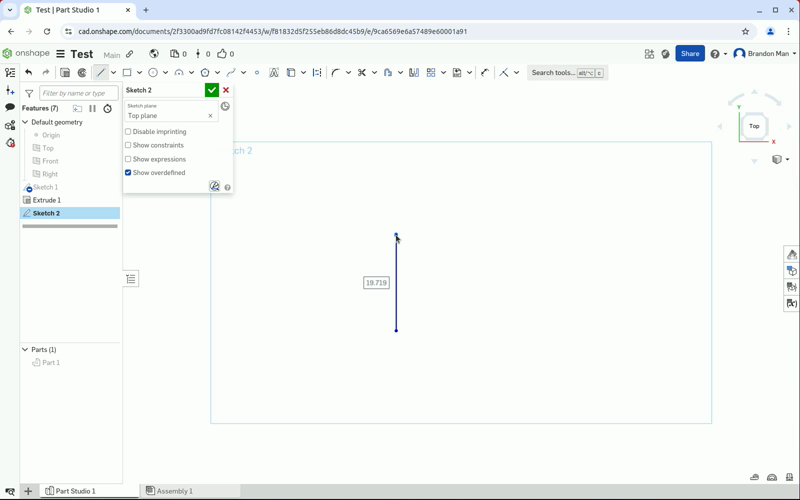
key(a)
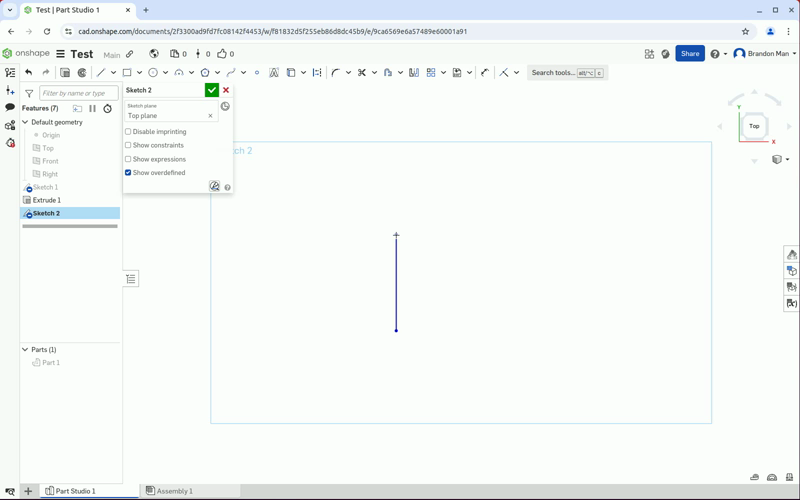
mouse_move(396, 234)
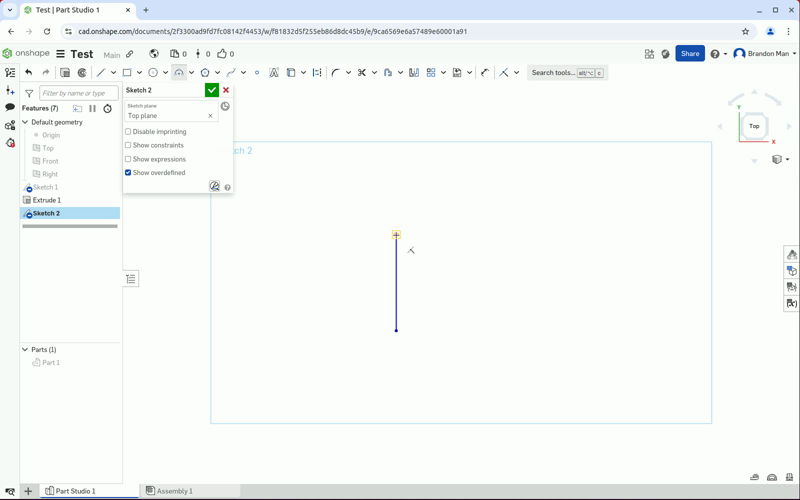
click(396, 234)
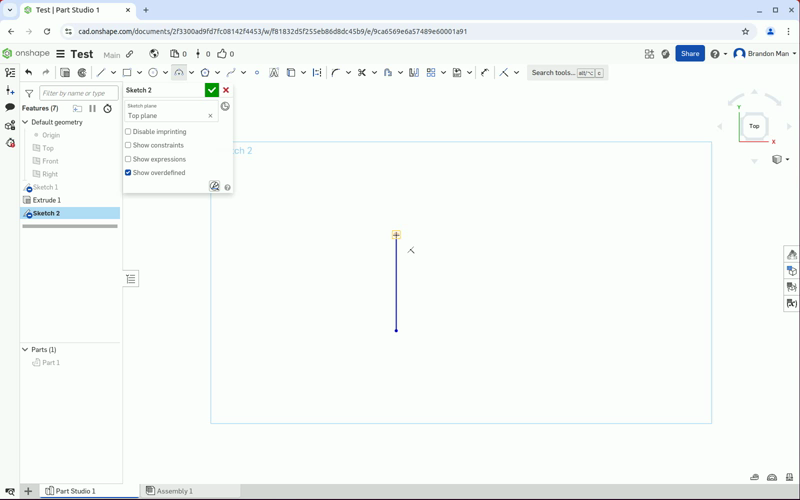
mouse_move(396, 330)
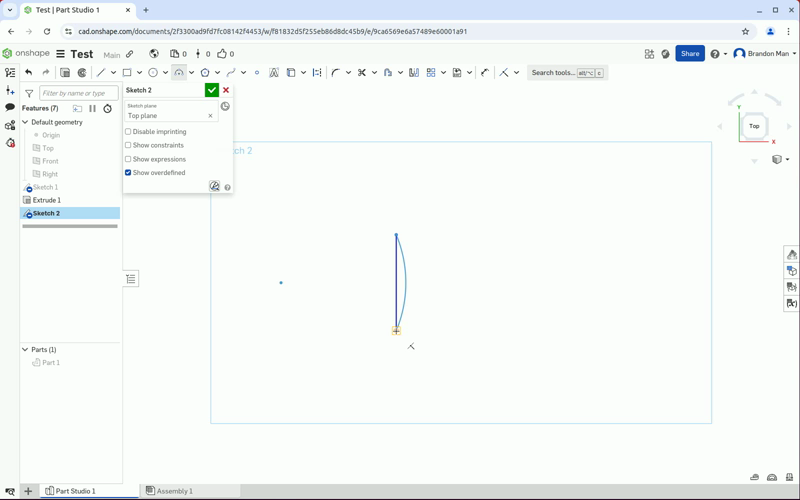
click(396, 330)
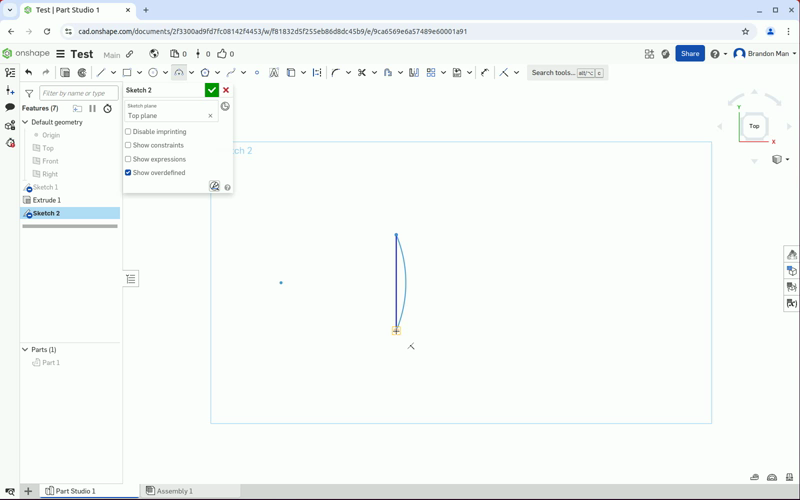
key_down(shift)
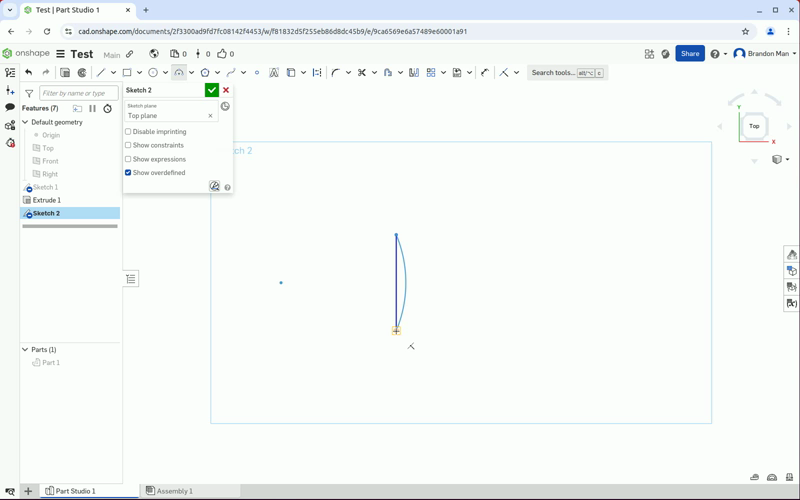
mouse_move(348, 282)
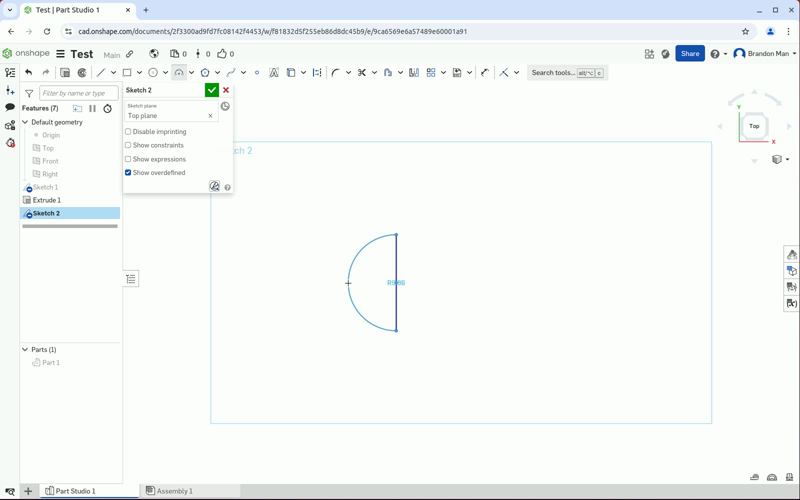
click(348, 282)
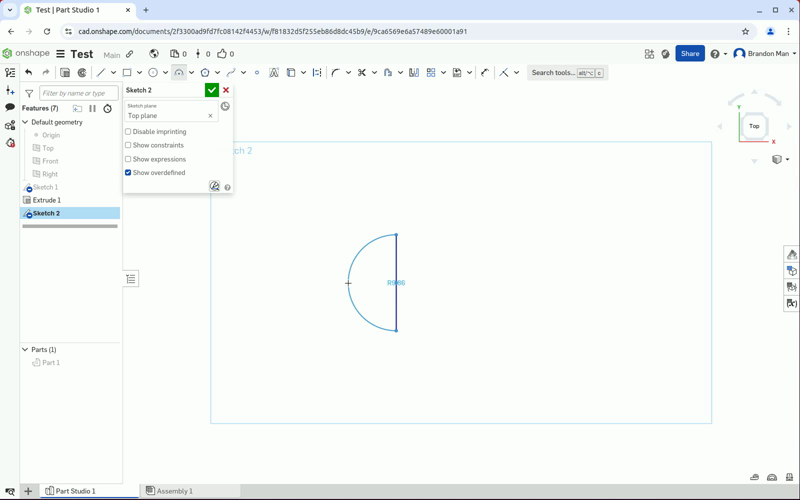
key_up(shift)
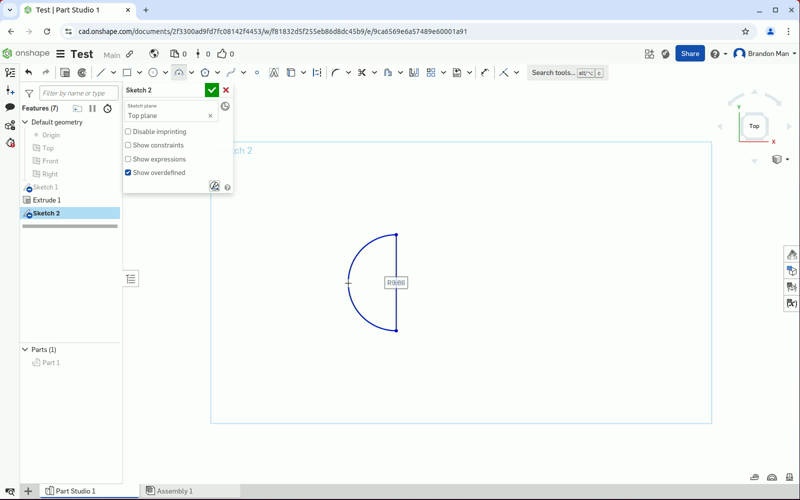
key(esc)
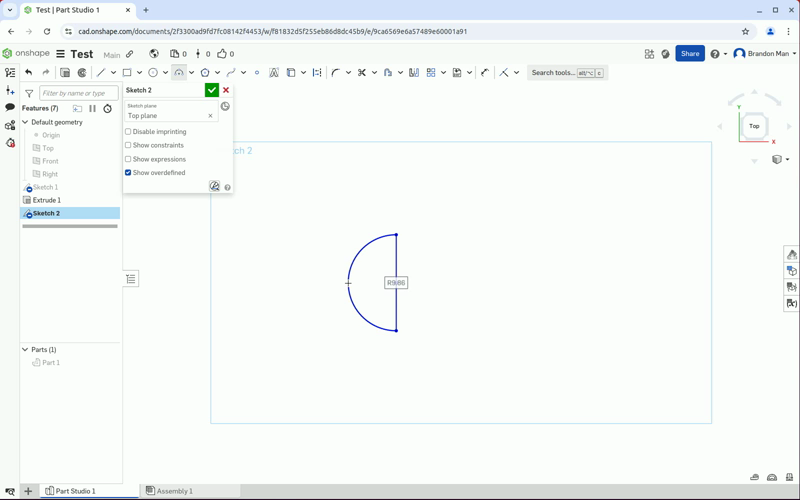
mouse_move(357, 302)
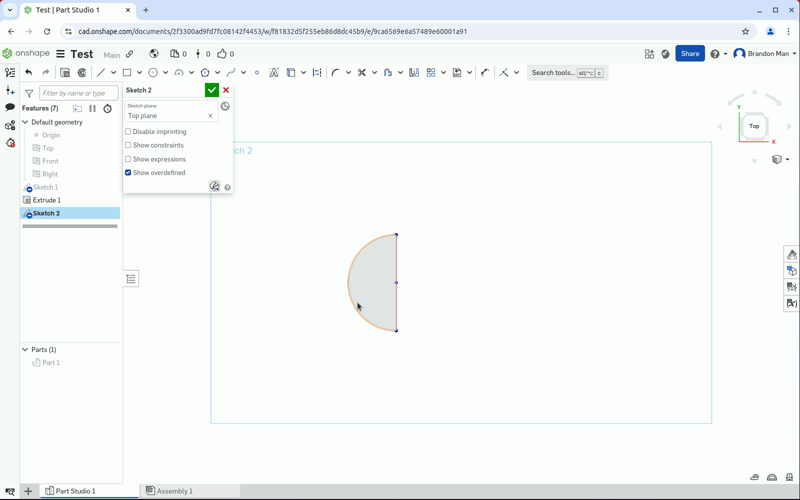
scroll(6)
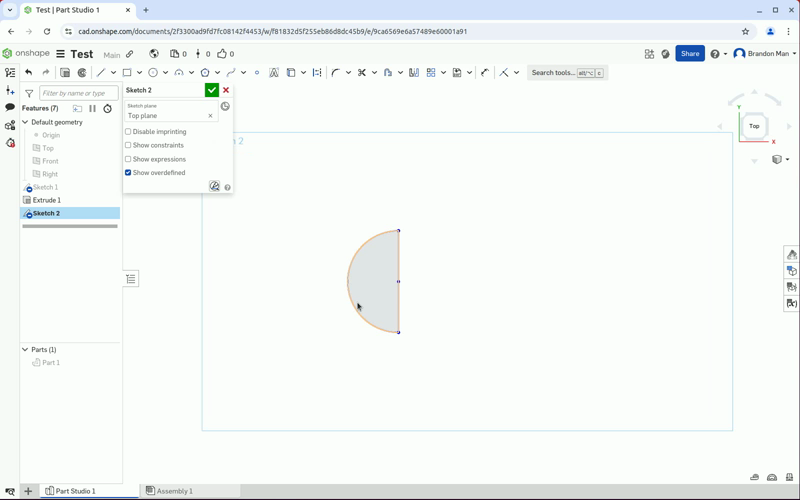
scroll(6)
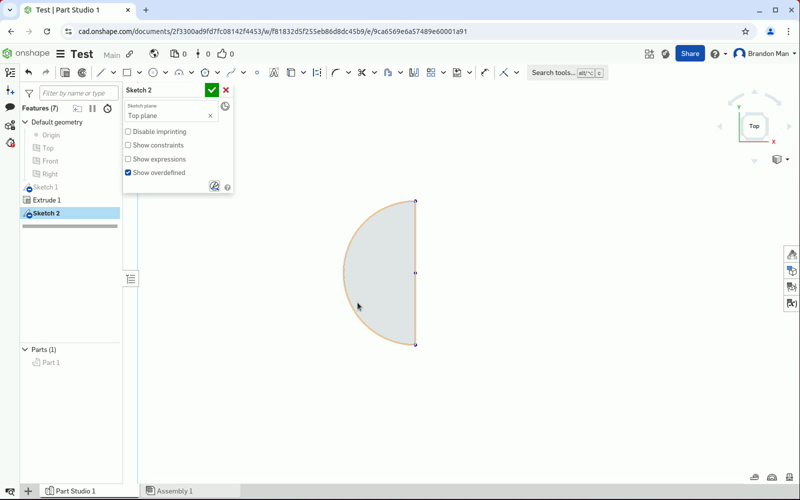
scroll(6)
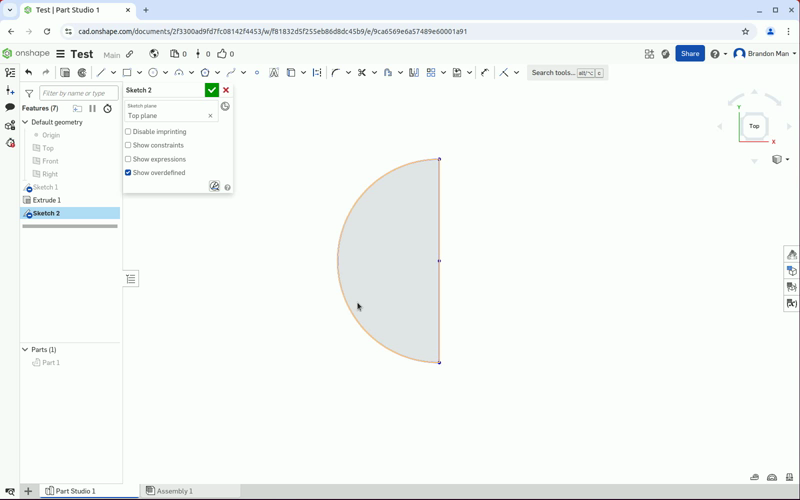
scroll(6)
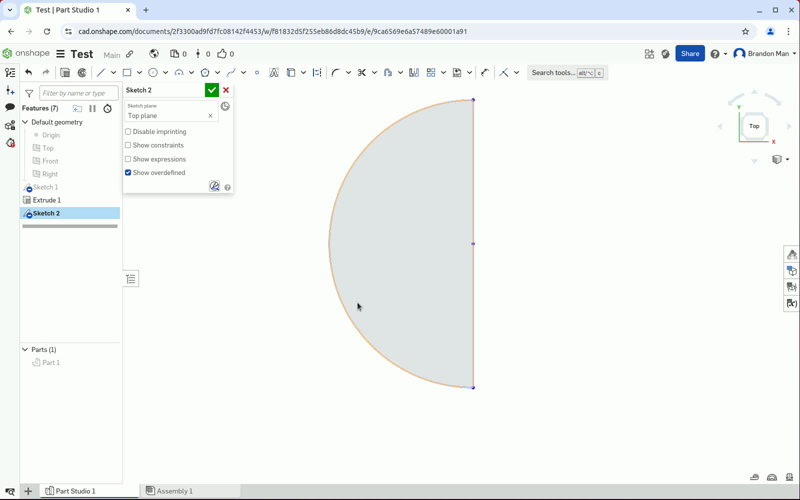
scroll(6)
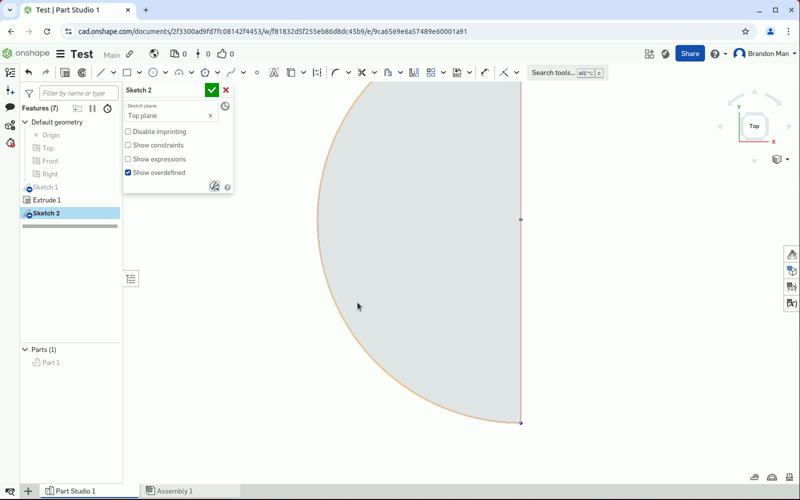
scroll(6)
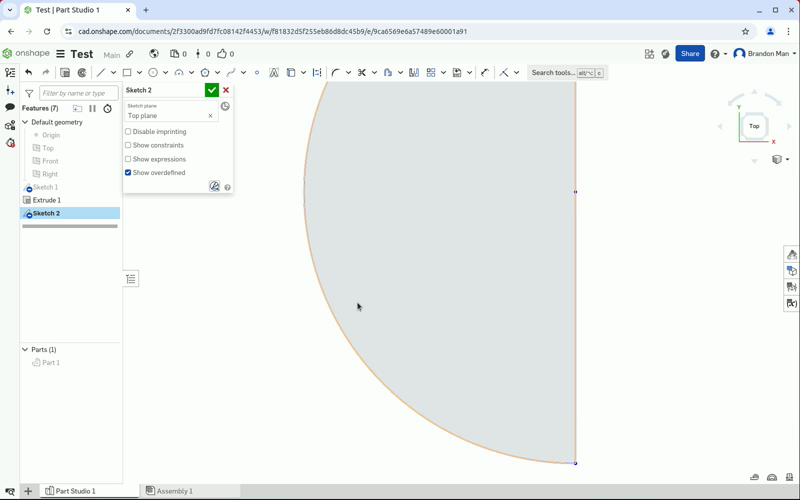
scroll(6)
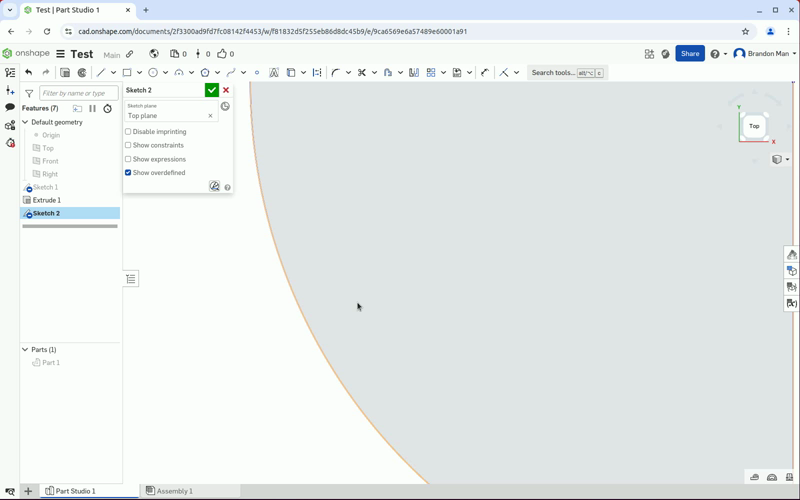
click(357, 302)
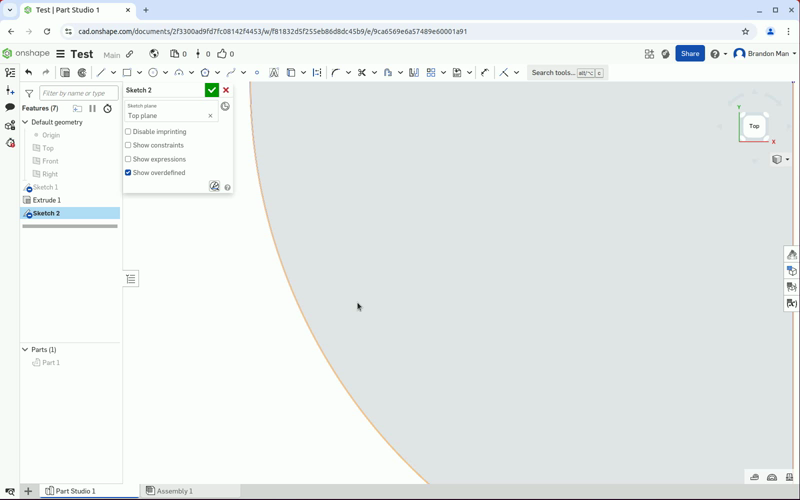
scroll(-6)
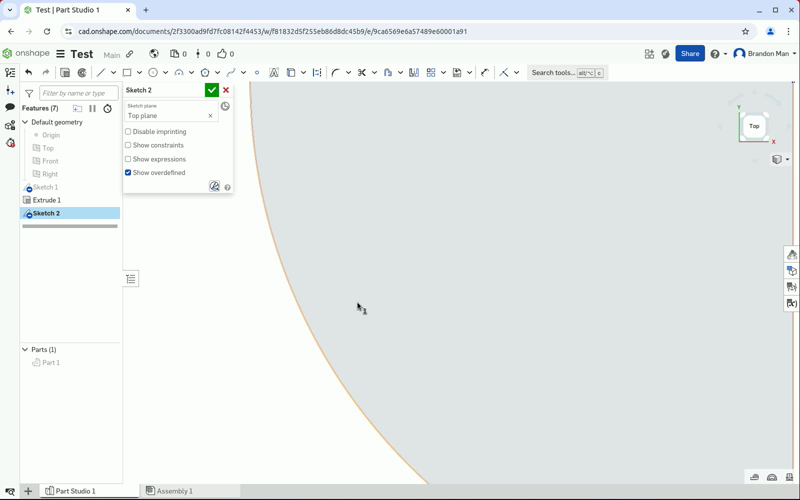
scroll(-6)
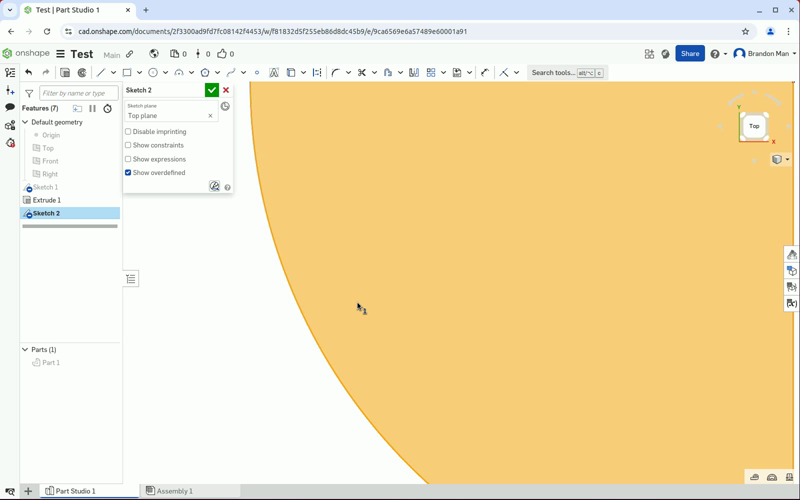
scroll(-6)
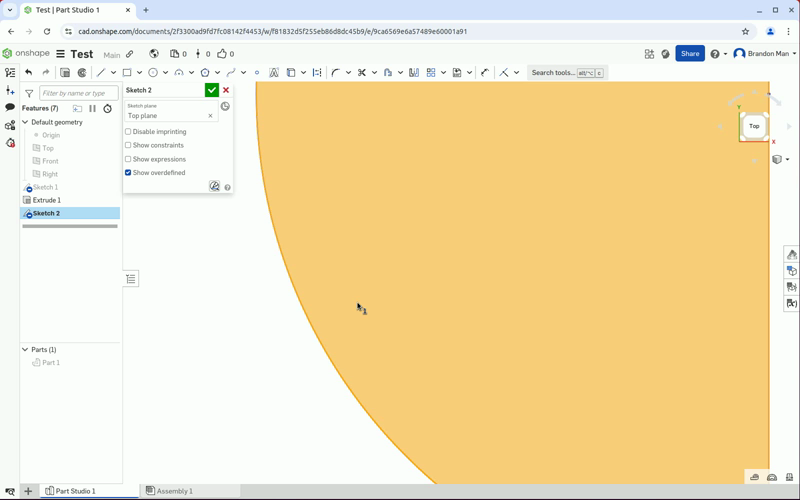
scroll(-6)
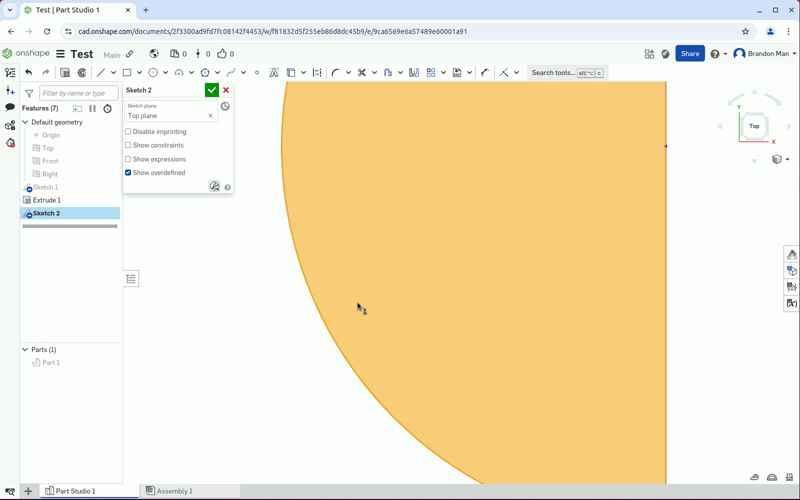
scroll(-6)
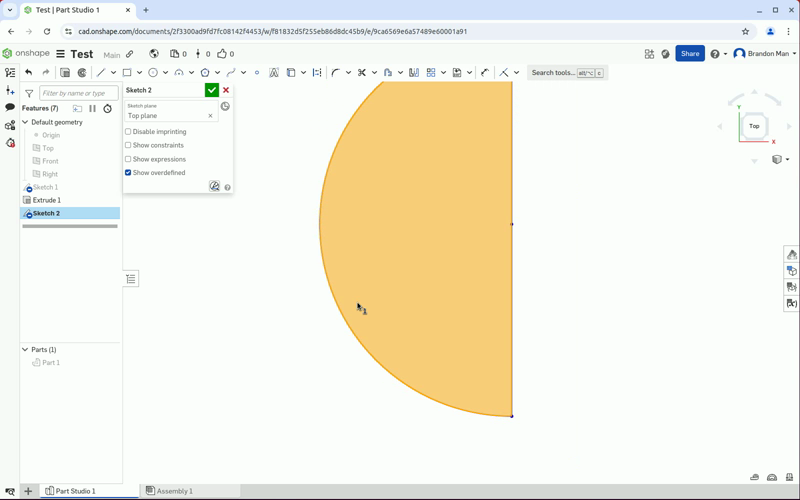
scroll(-6)
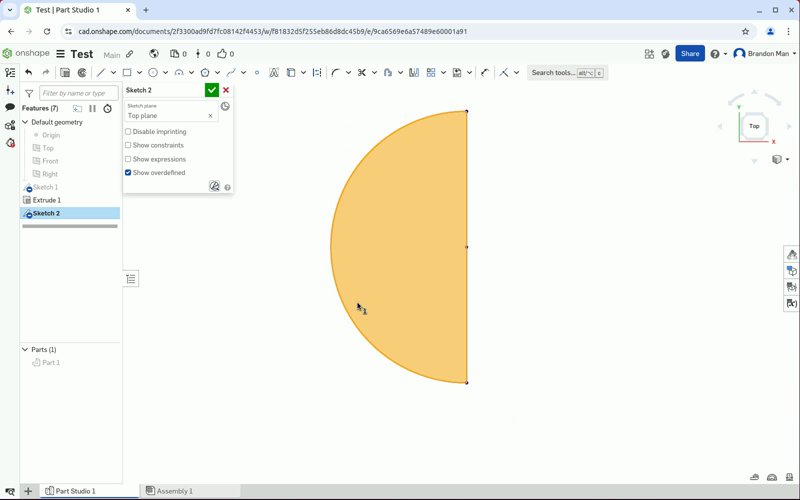
scroll(-6)
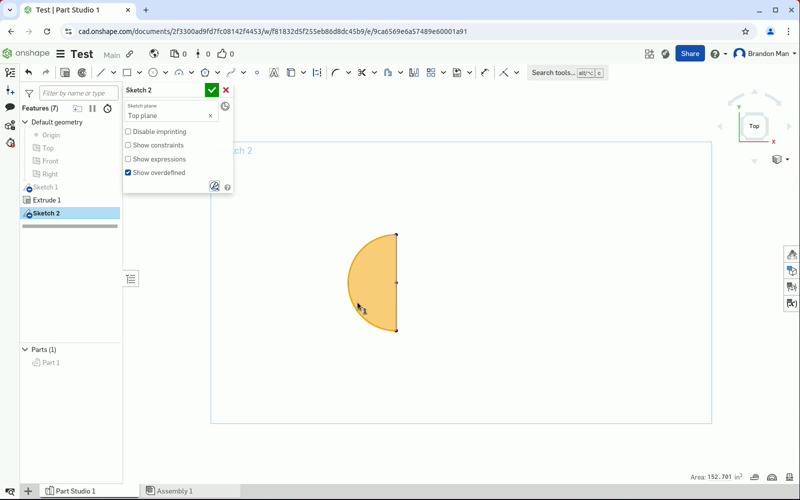
mouse_move(73, 352)
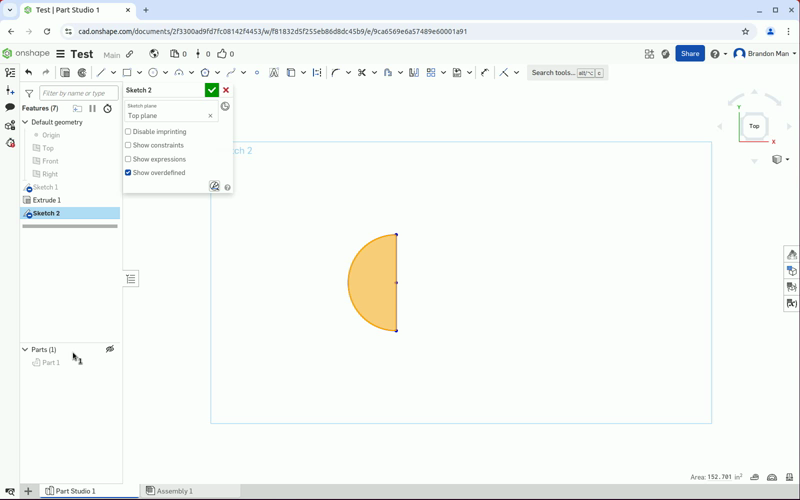
key(shift+y)
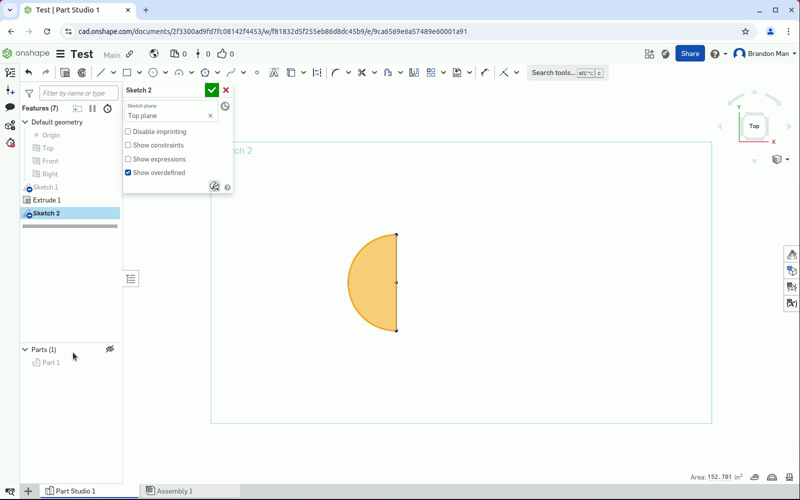
key(shift+e)
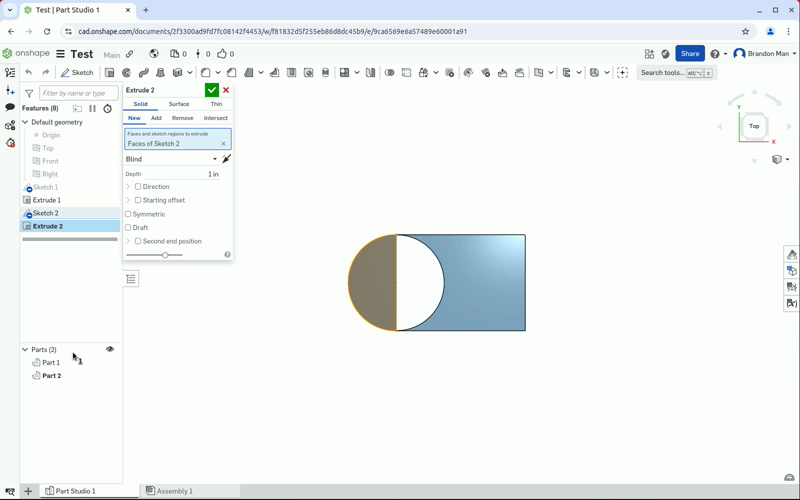
mouse_move(143, 106)
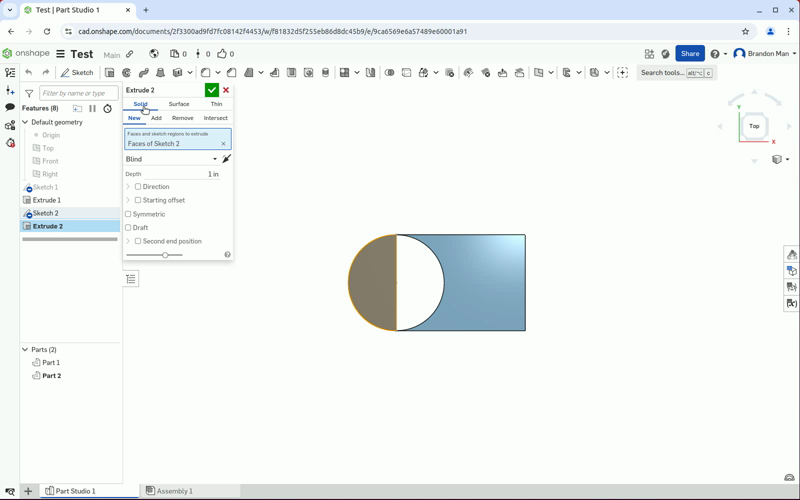
click(143, 106)
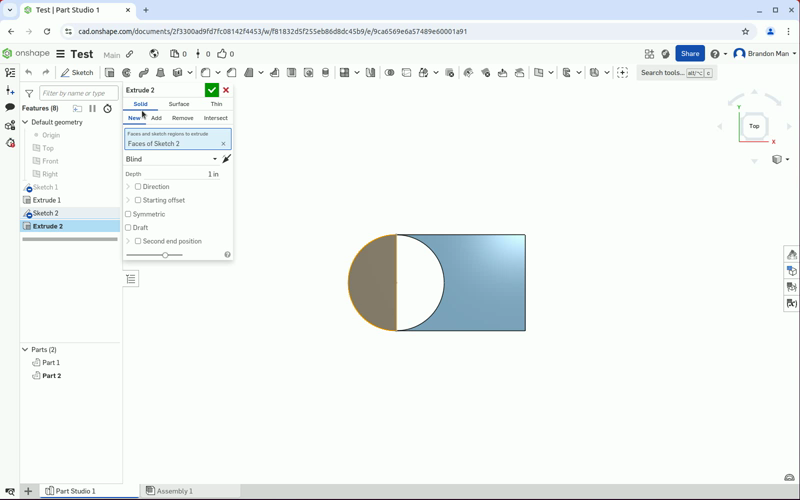
mouse_move(137, 120)
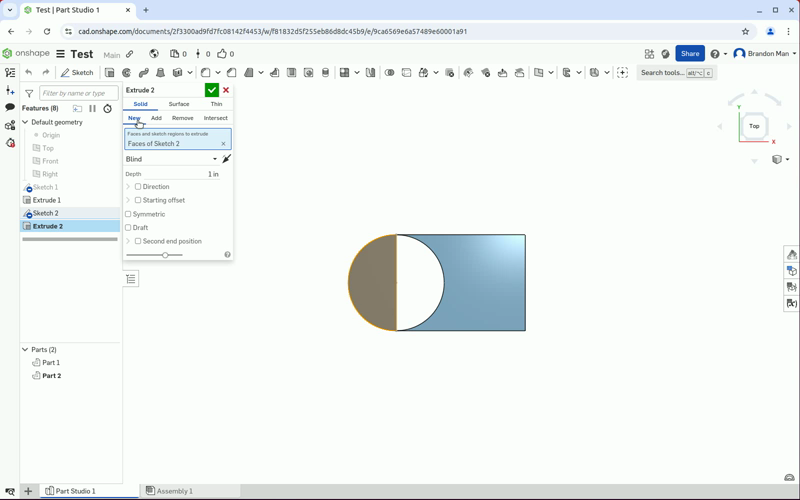
click(137, 120)
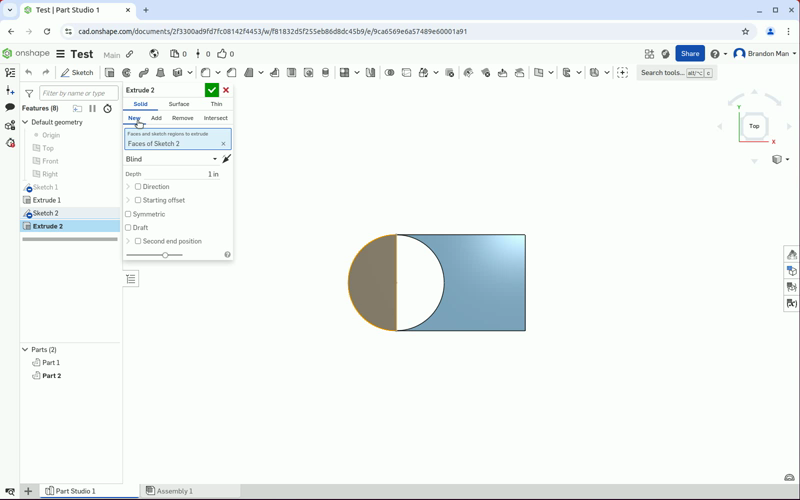
key(tab, 4)
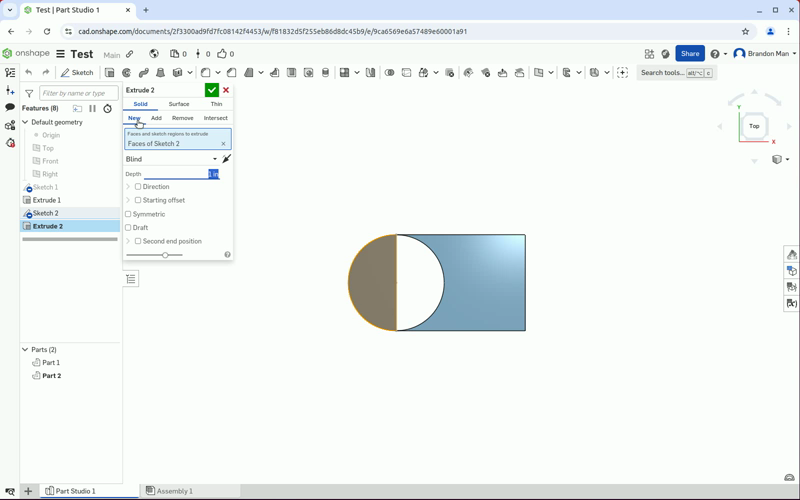
text(5.296)
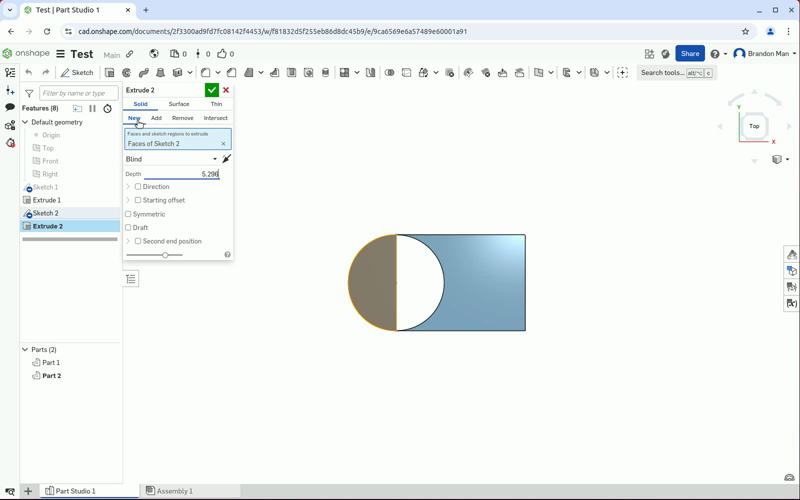
key(enter)
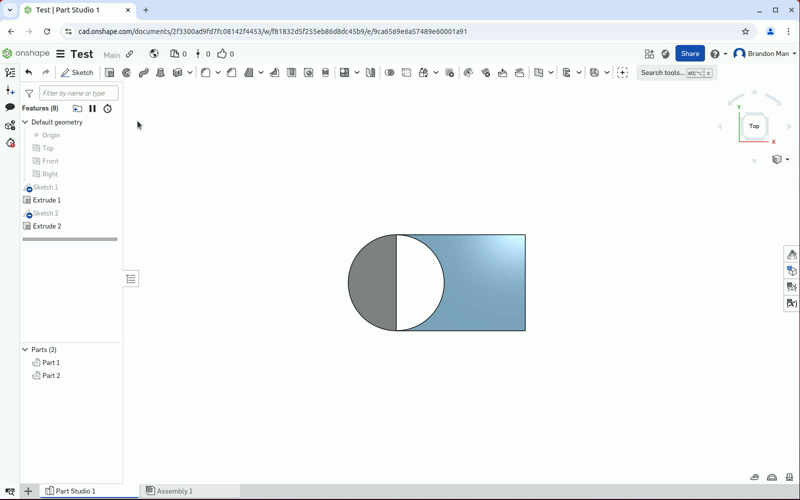
key(shift+h)
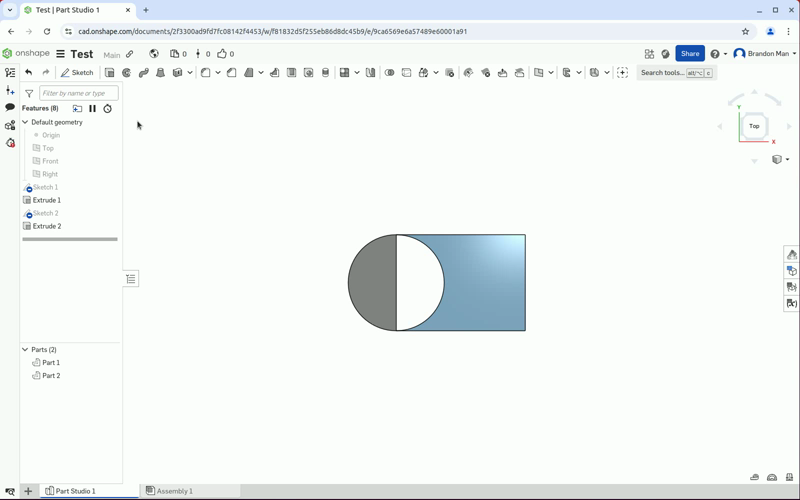
key(shift+h)
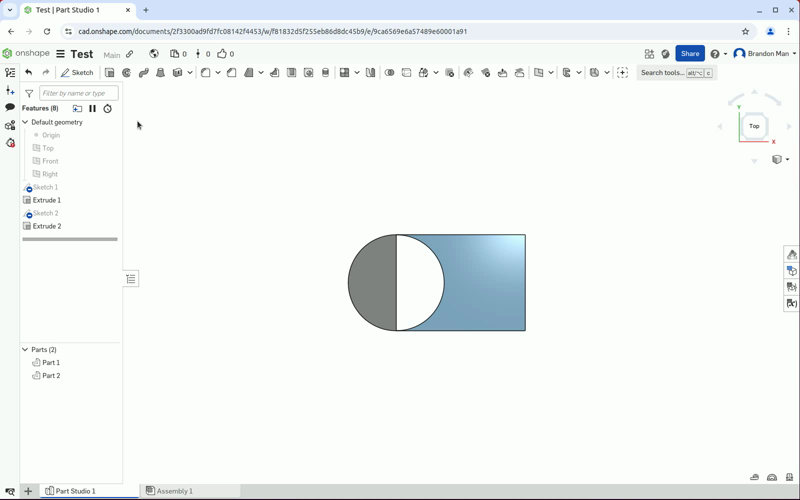
mouse_move(73, 189)
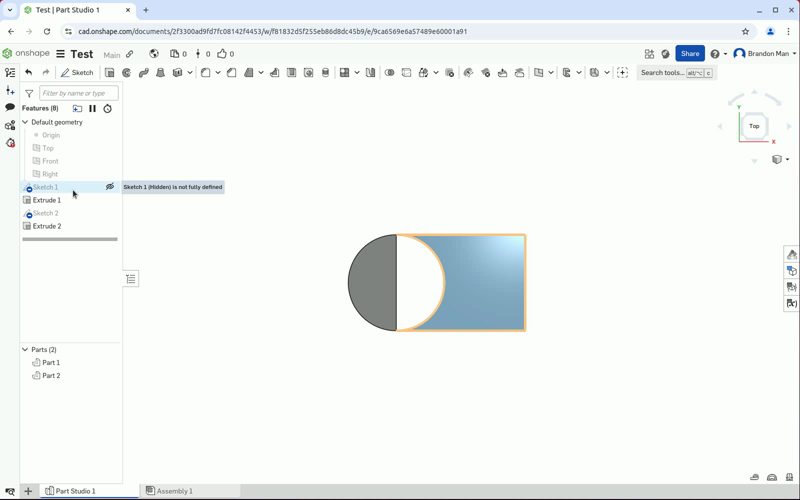
click(73, 189)
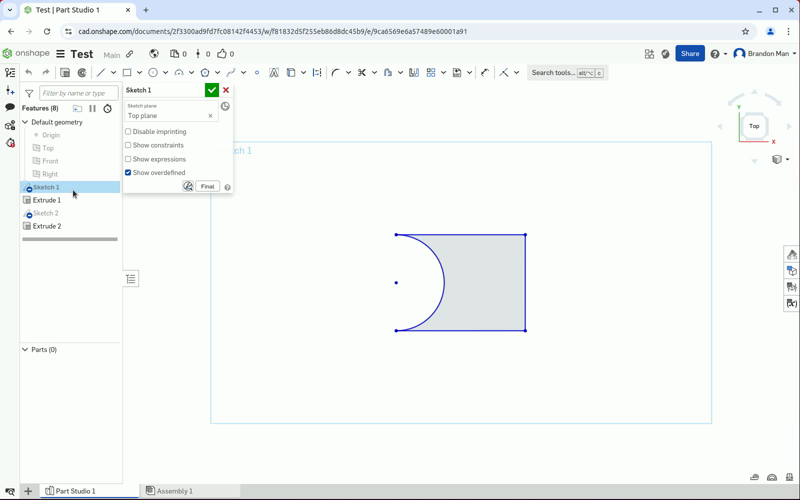
mouse_move(229, 92)
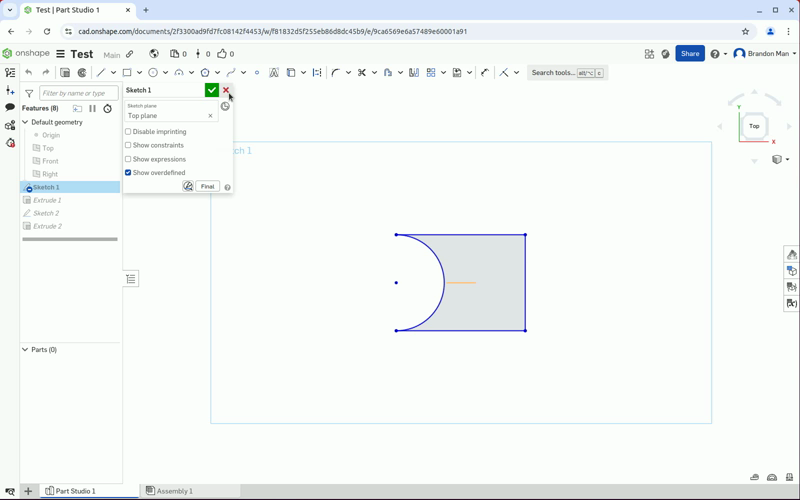
click(229, 92)
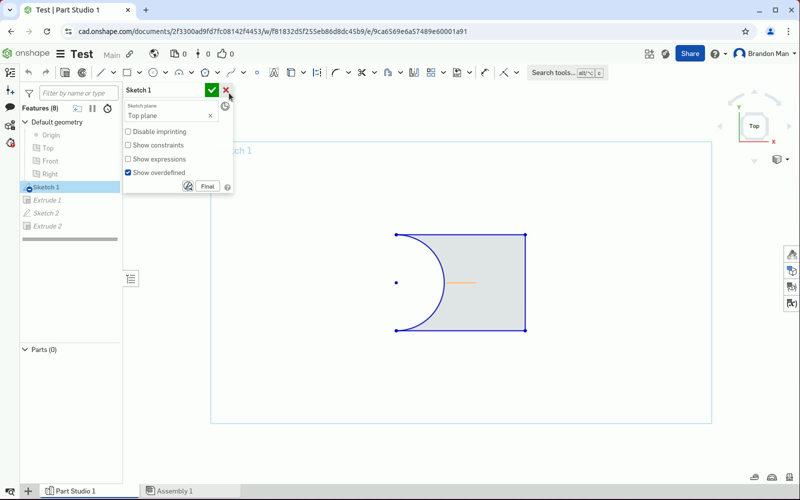
key(shift+s)
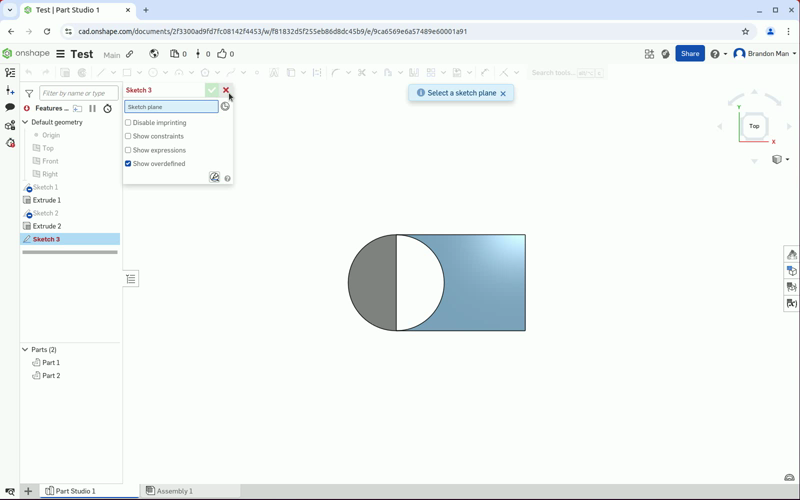
mouse_move(73, 150)
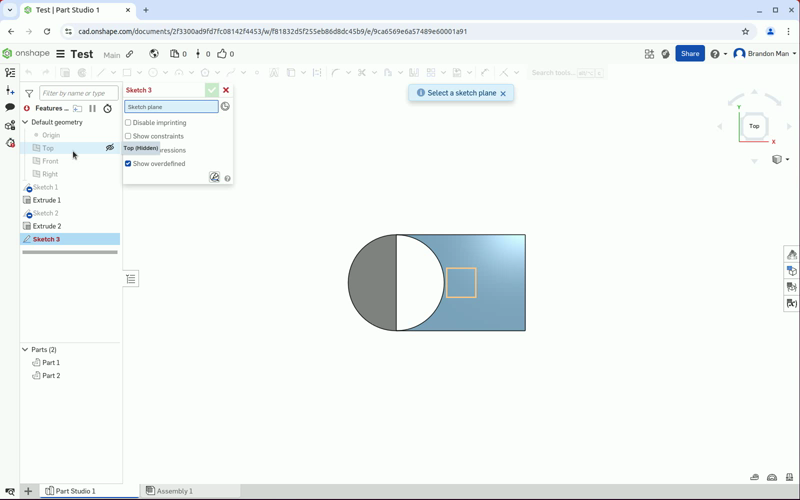
click(73, 150)
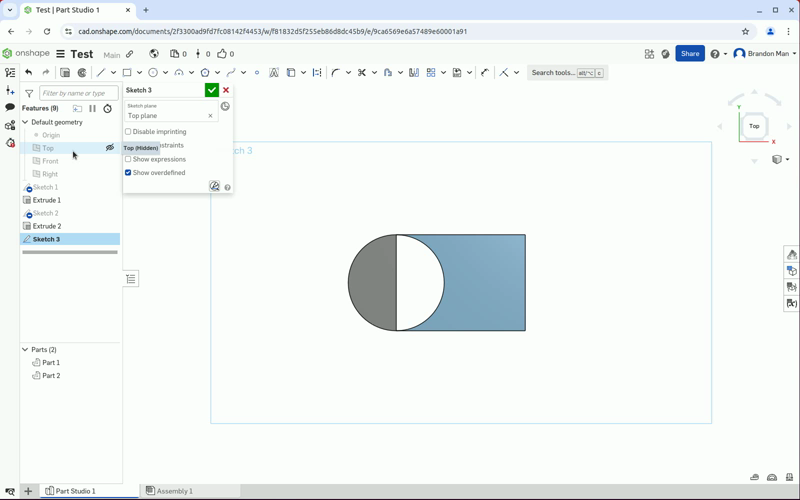
mouse_move(73, 352)
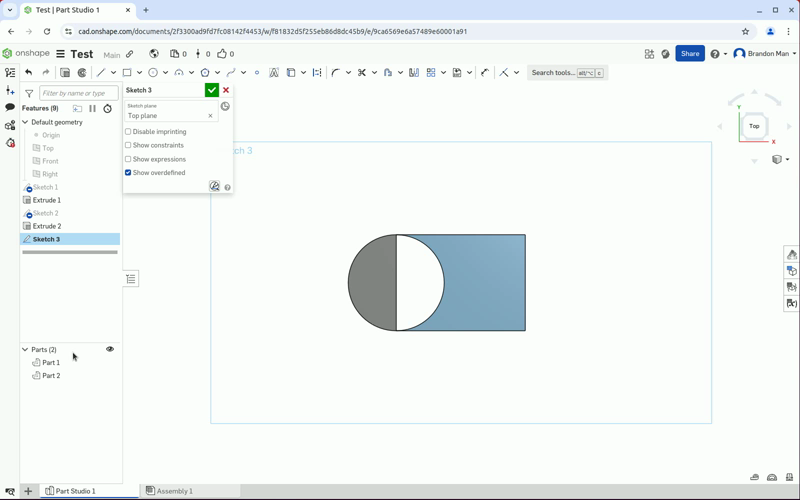
key(y)
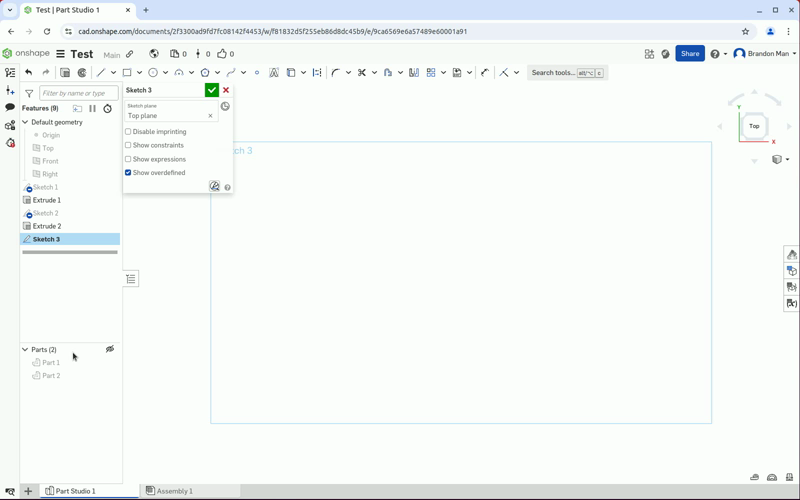
key(a)
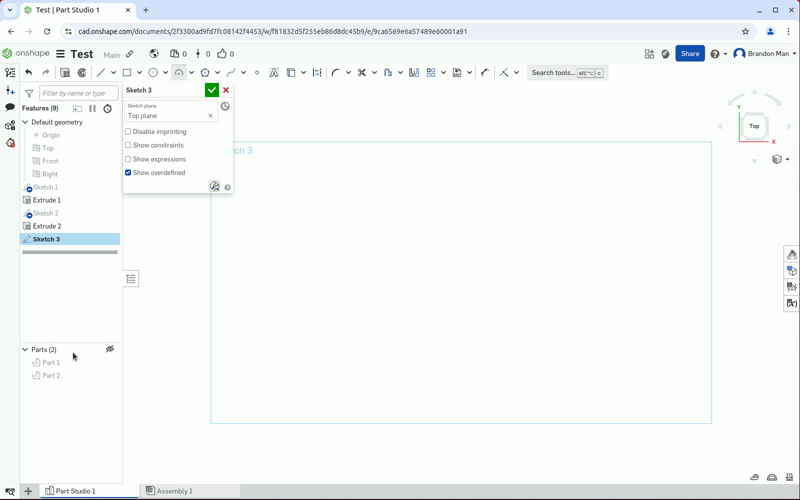
key_down(shift)
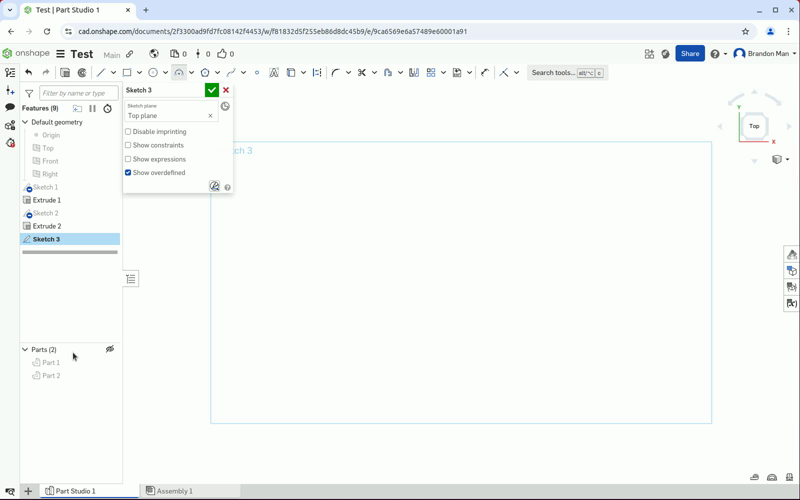
mouse_move(396, 330)
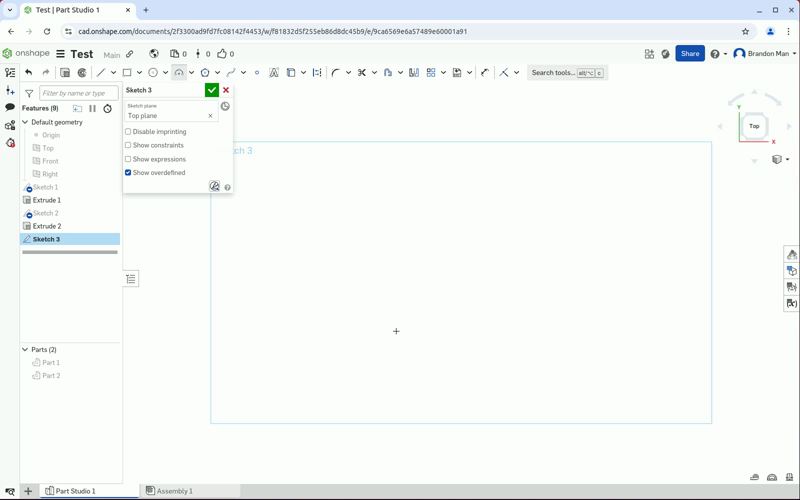
click(396, 330)
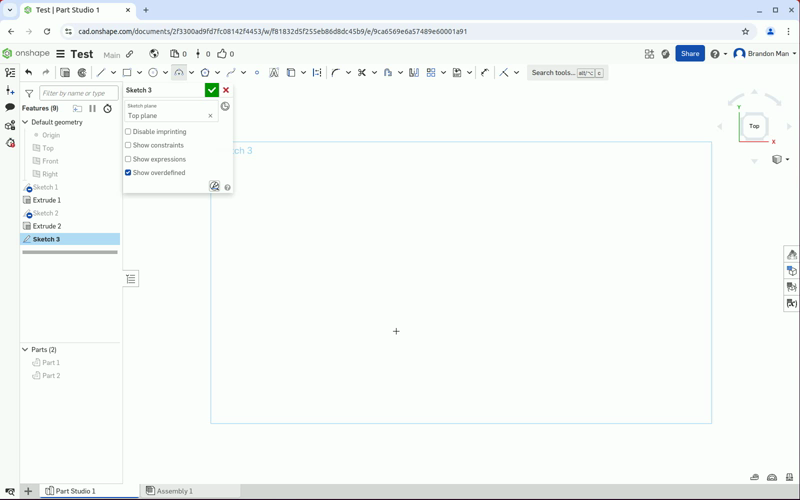
key_up(shift)
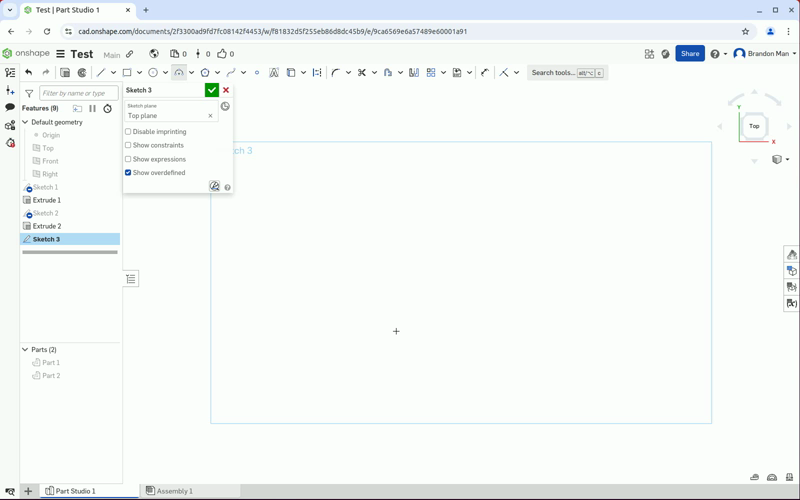
key_down(shift)
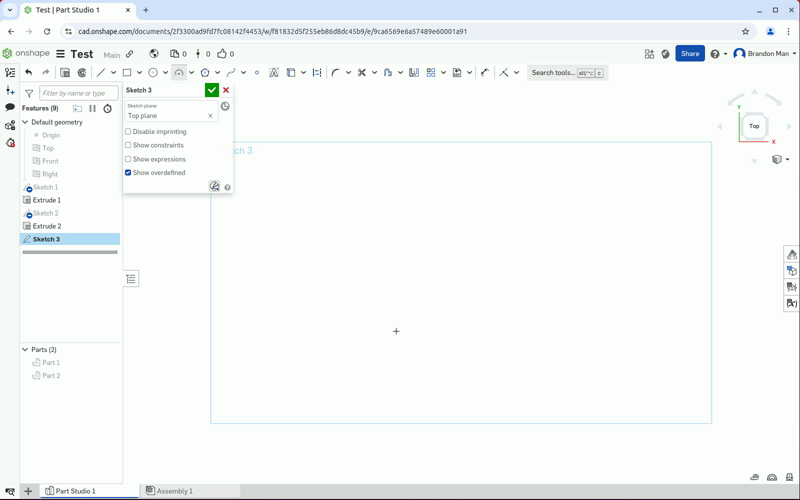
mouse_move(396, 234)
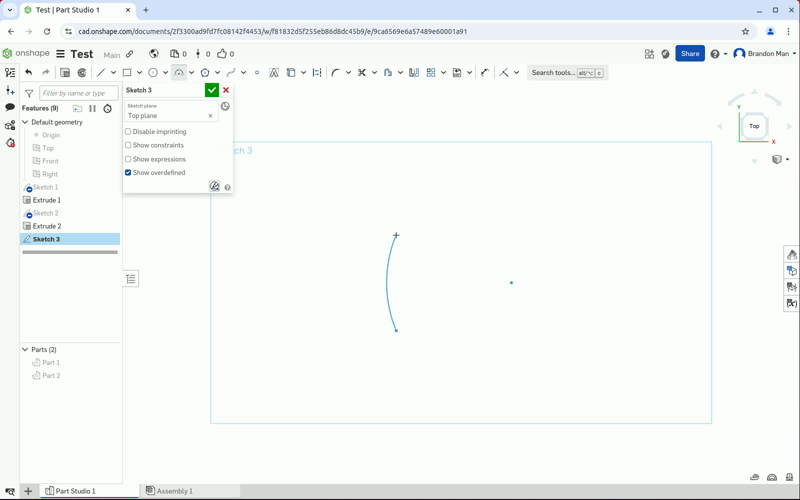
click(396, 234)
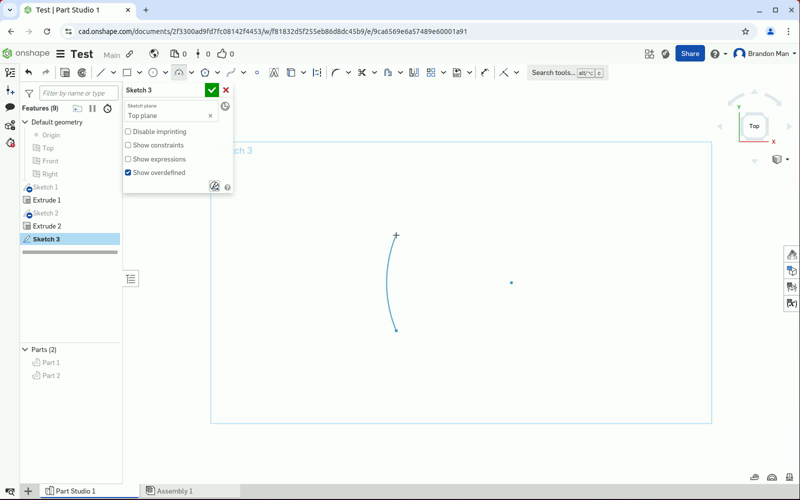
mouse_move(444, 282)
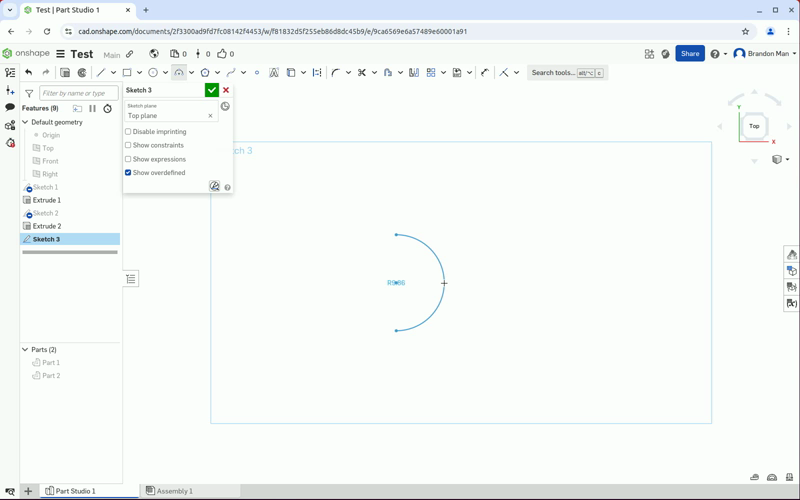
click(444, 282)
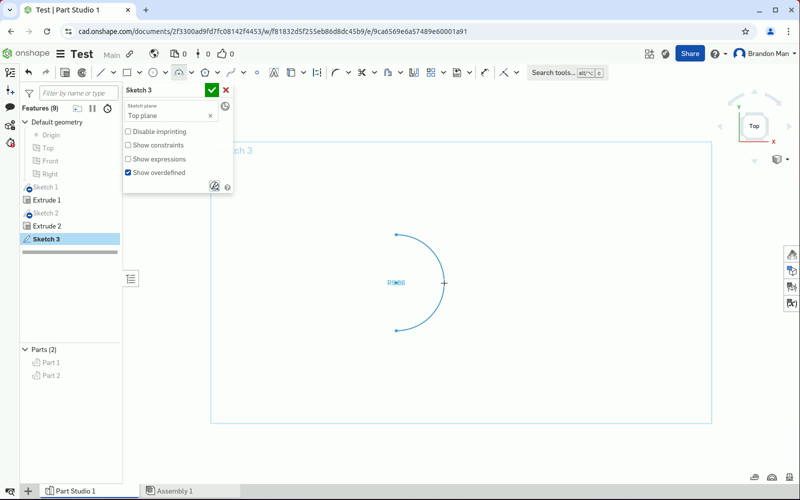
key_up(shift)
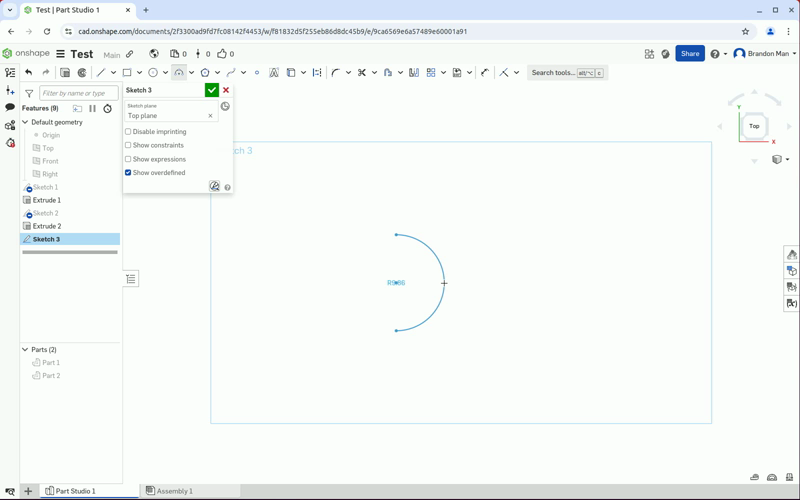
key(esc)
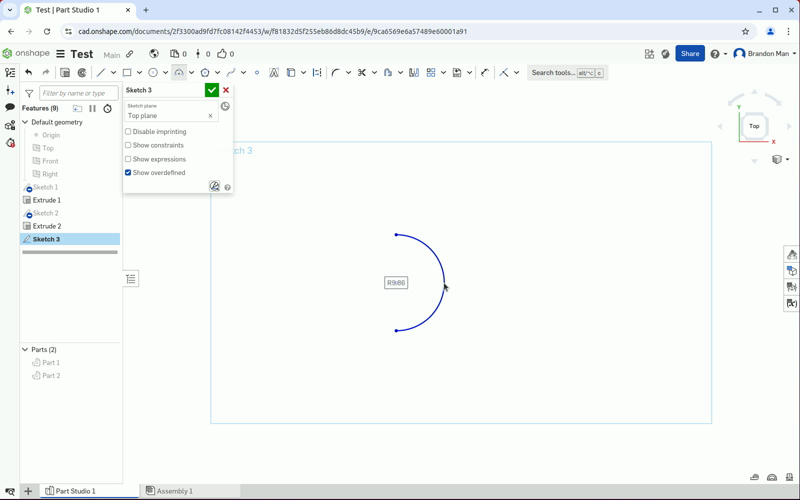
key(l)
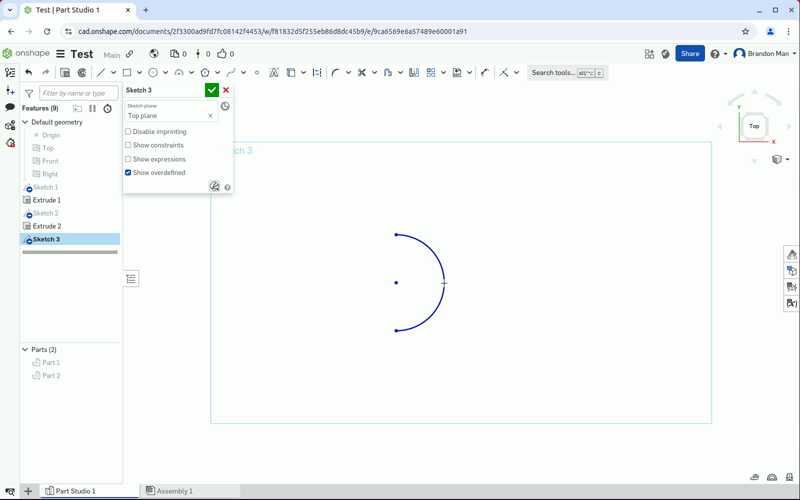
mouse_move(396, 234)
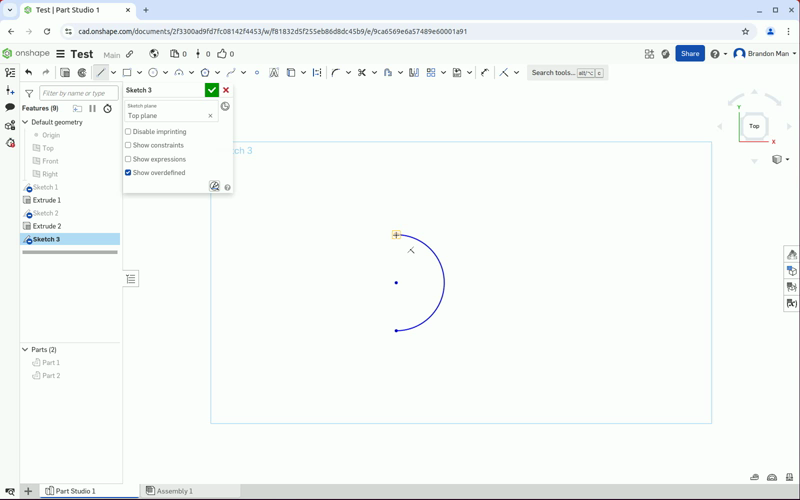
click(396, 234)
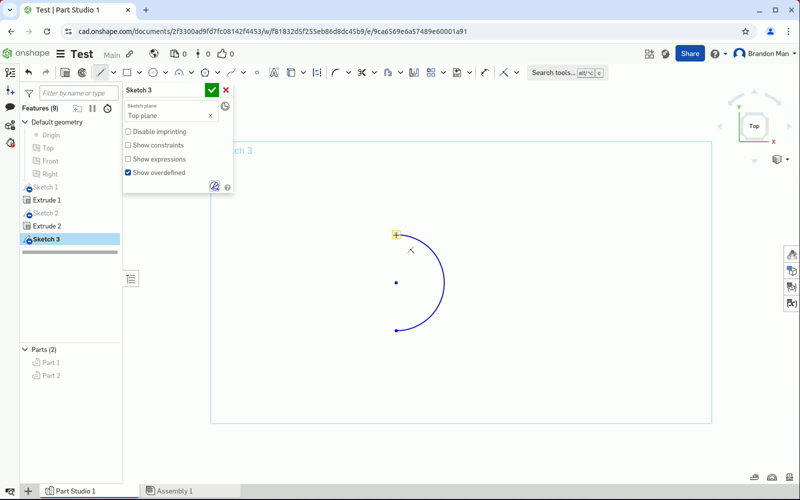
key_down(shift)
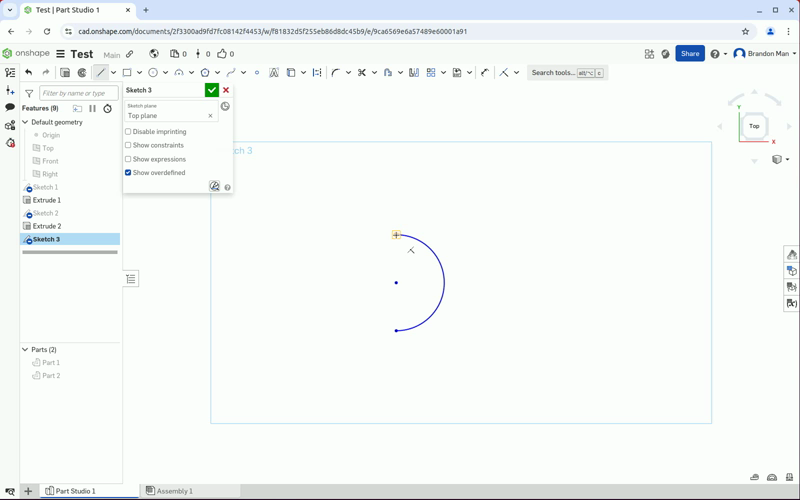
mouse_move(396, 330)
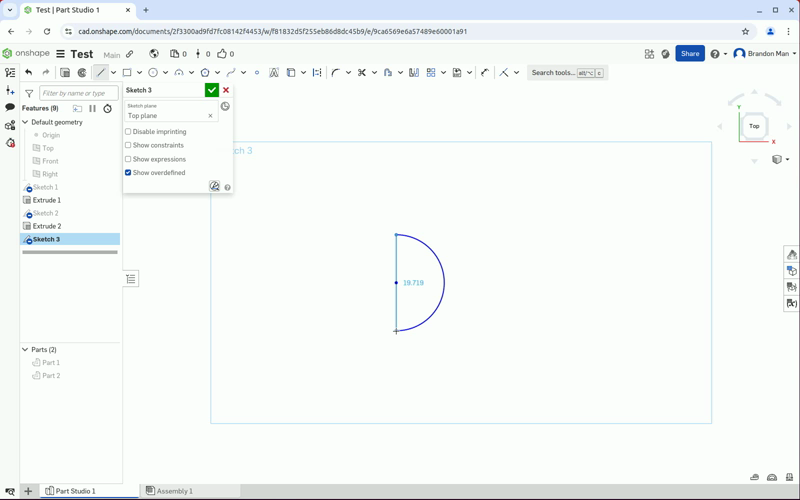
key_up(shift)
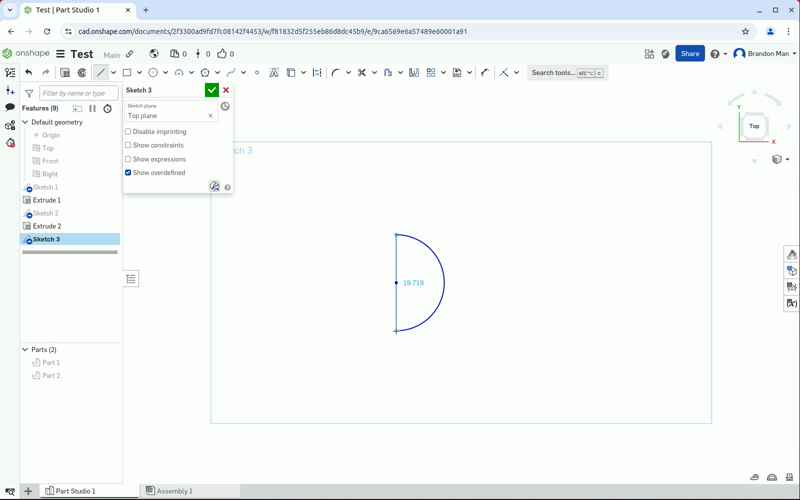
click(396, 330)
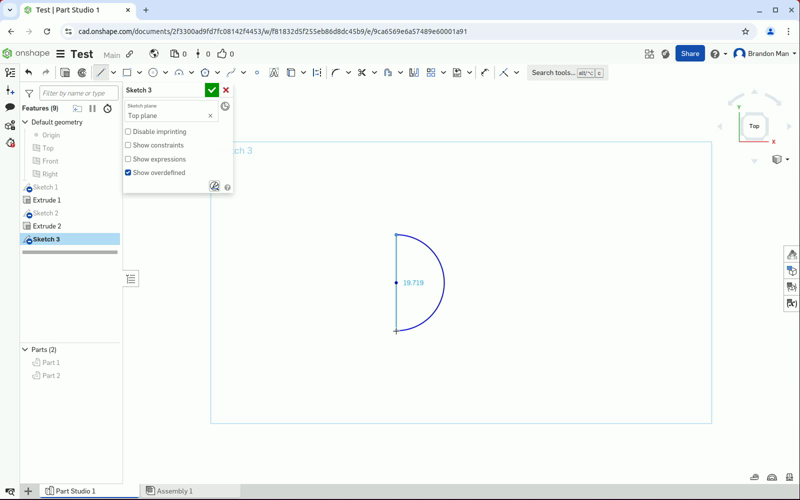
key(esc)
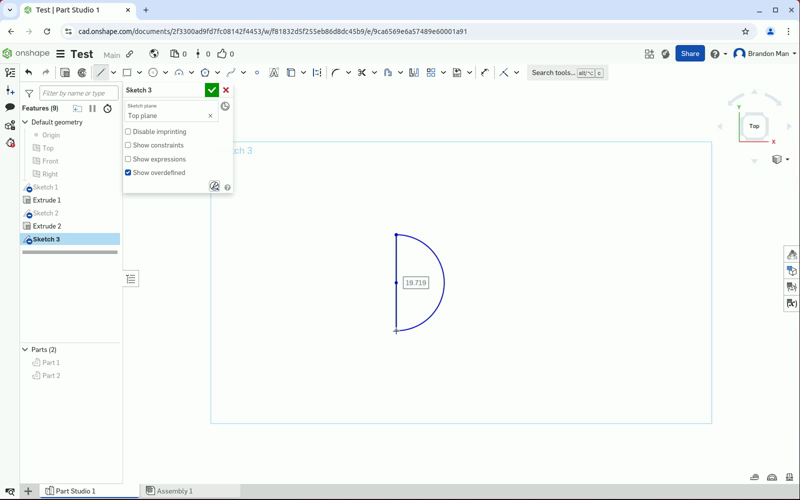
mouse_move(423, 269)
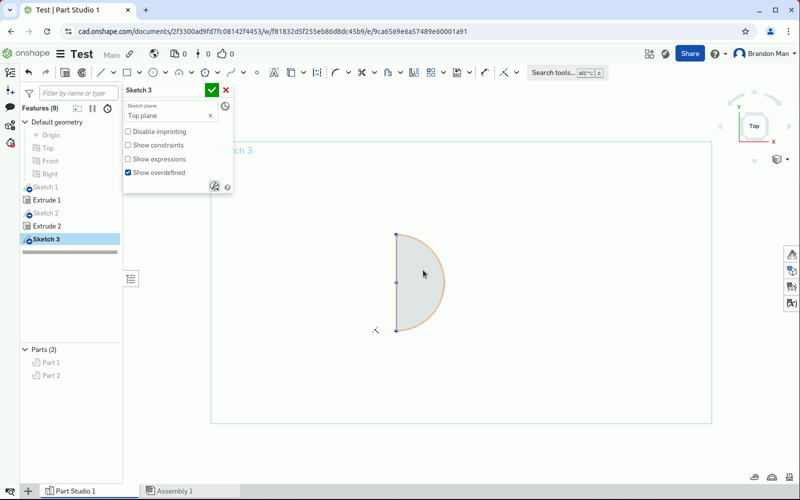
scroll(6)
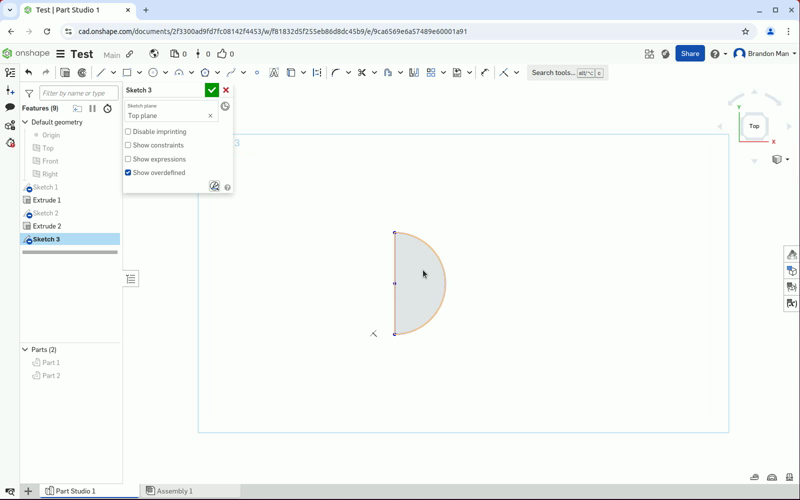
scroll(6)
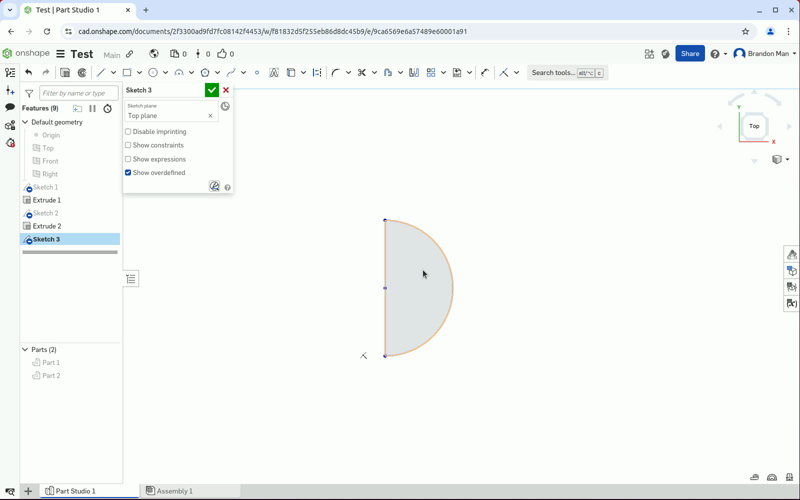
scroll(6)
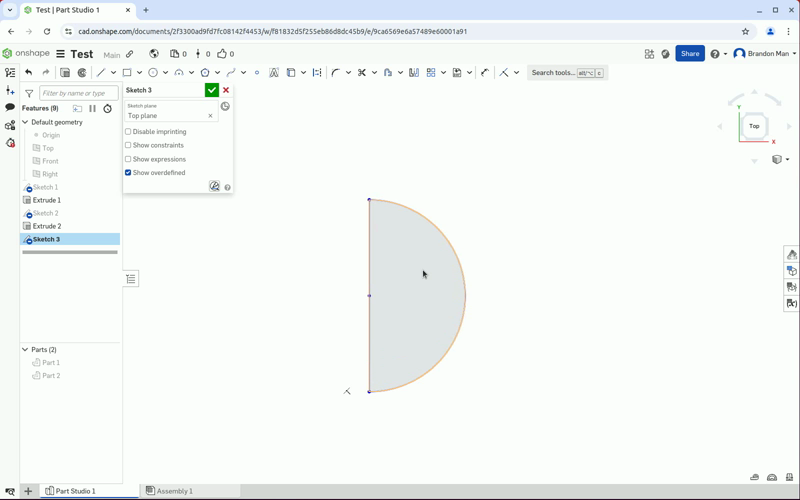
scroll(6)
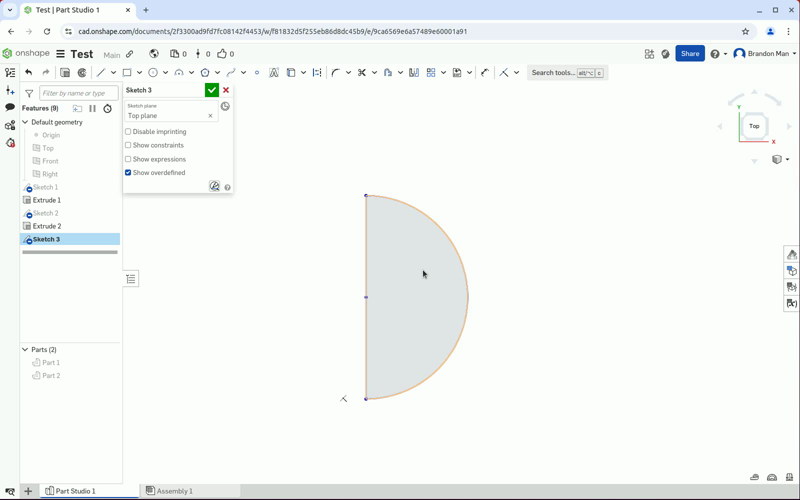
scroll(6)
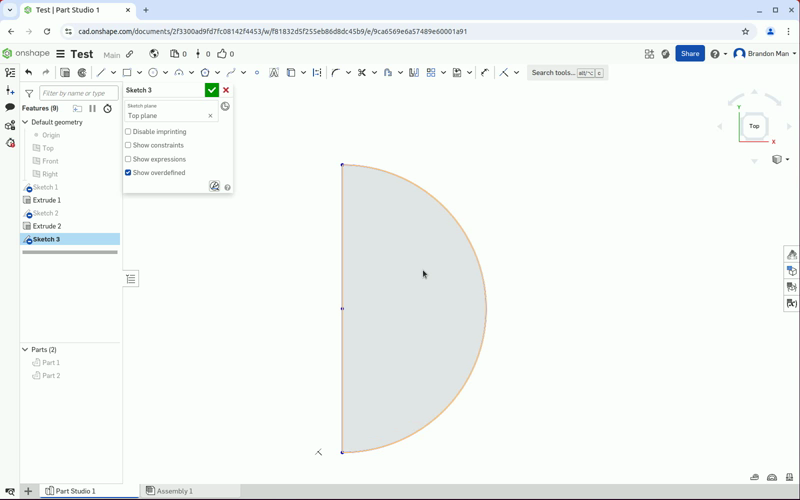
scroll(6)
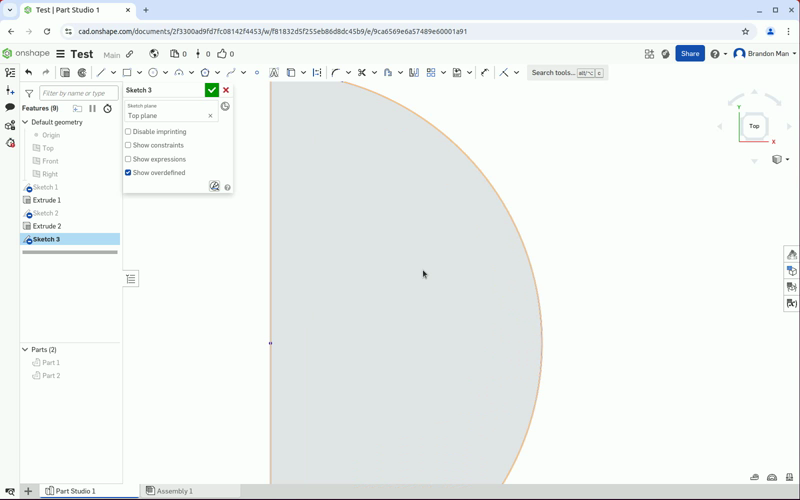
scroll(6)
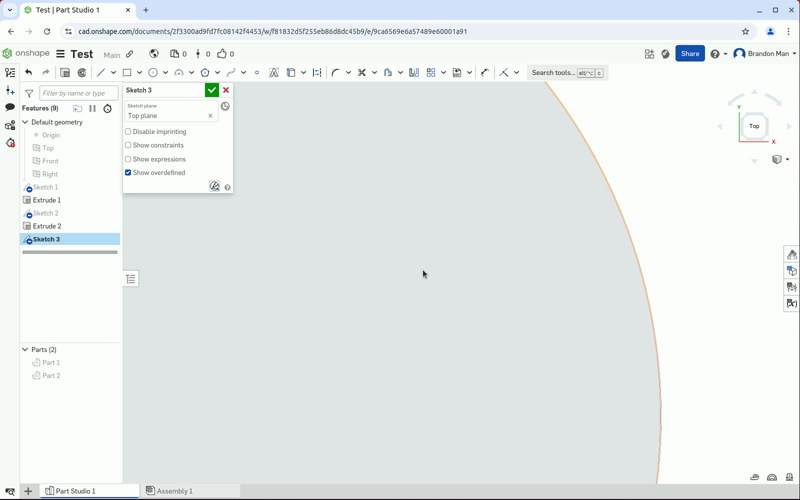
click(423, 269)
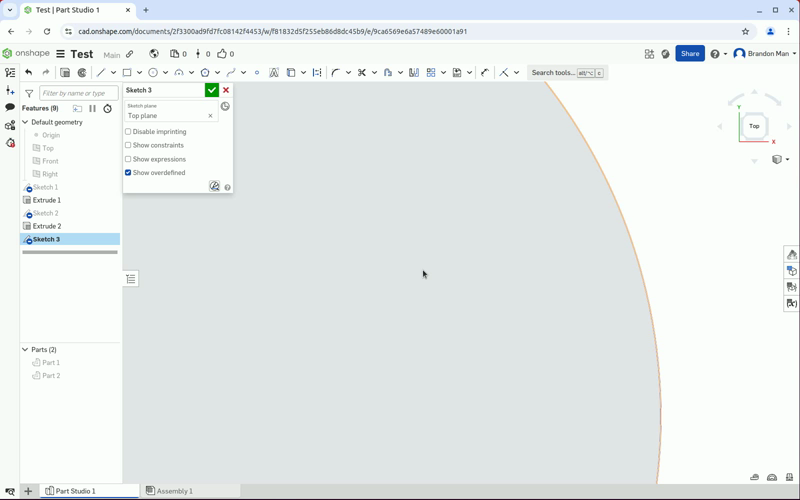
scroll(-6)
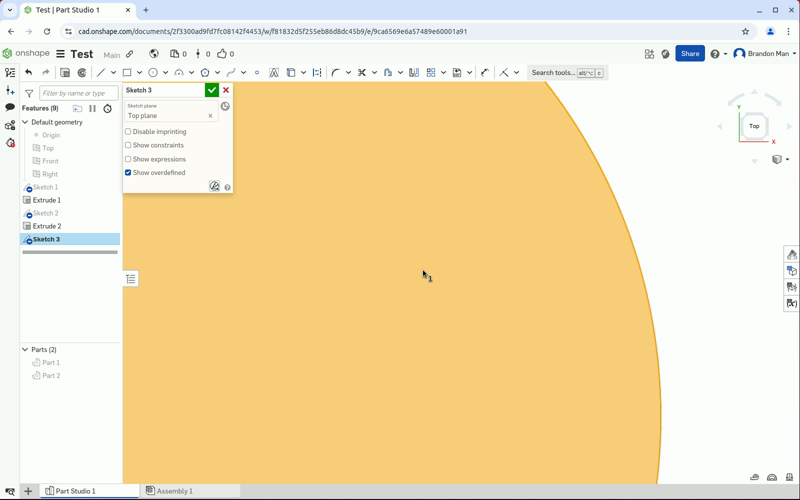
scroll(-6)
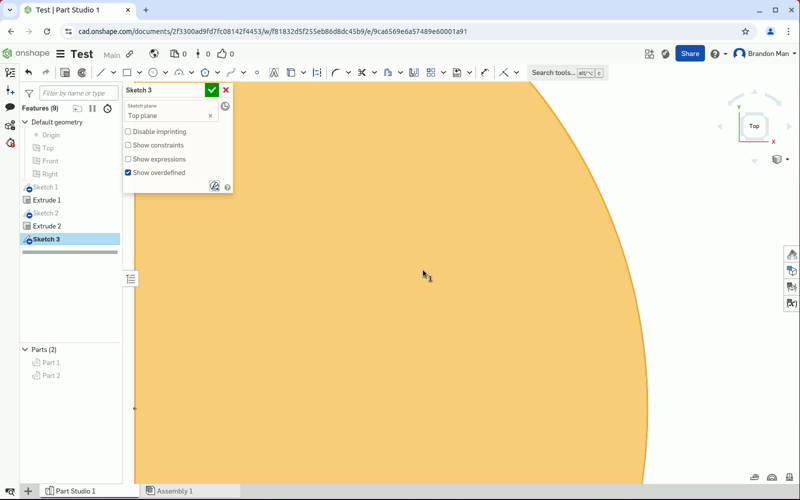
scroll(-6)
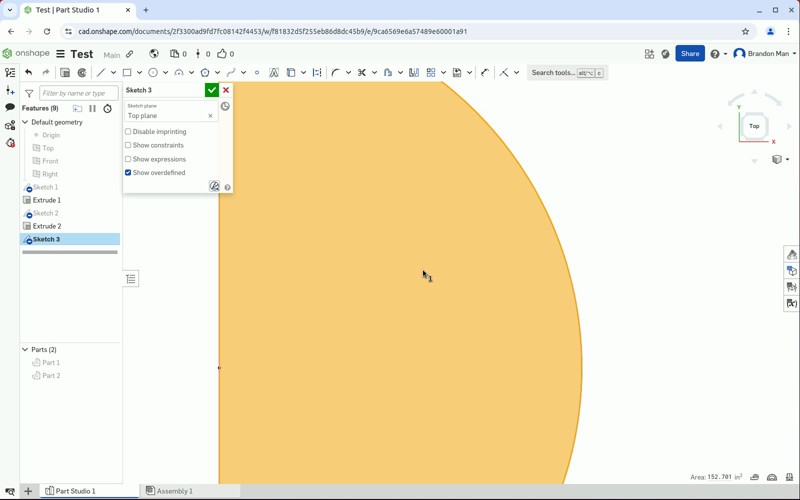
scroll(-6)
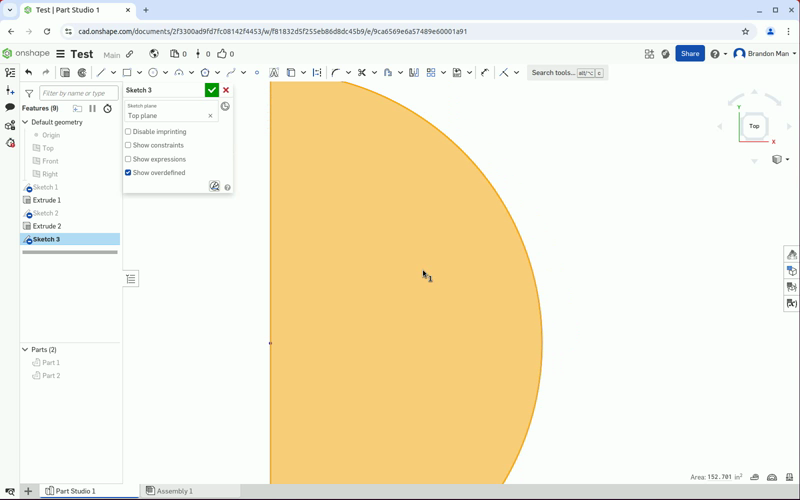
scroll(-6)
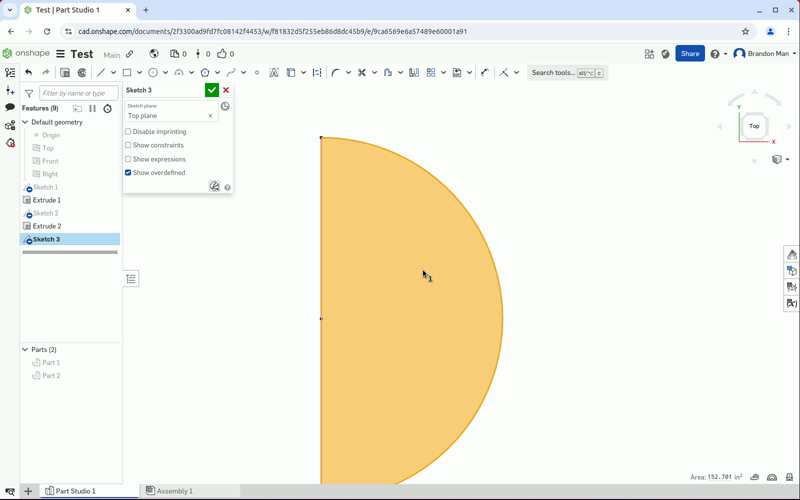
scroll(-6)
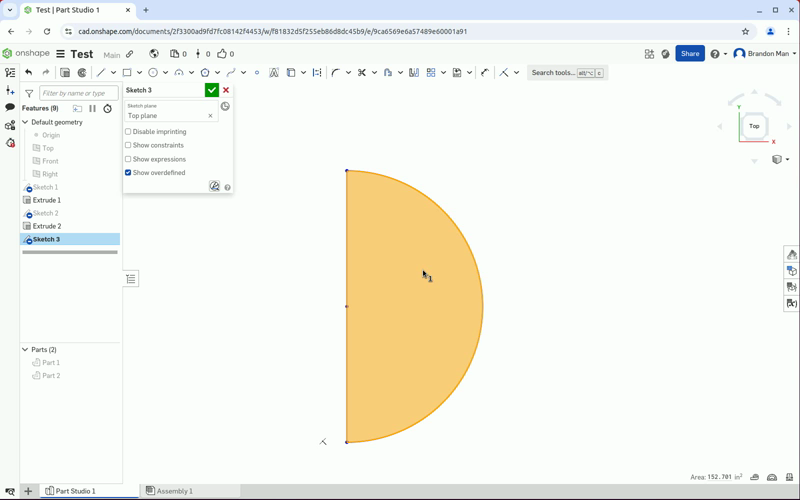
scroll(-6)
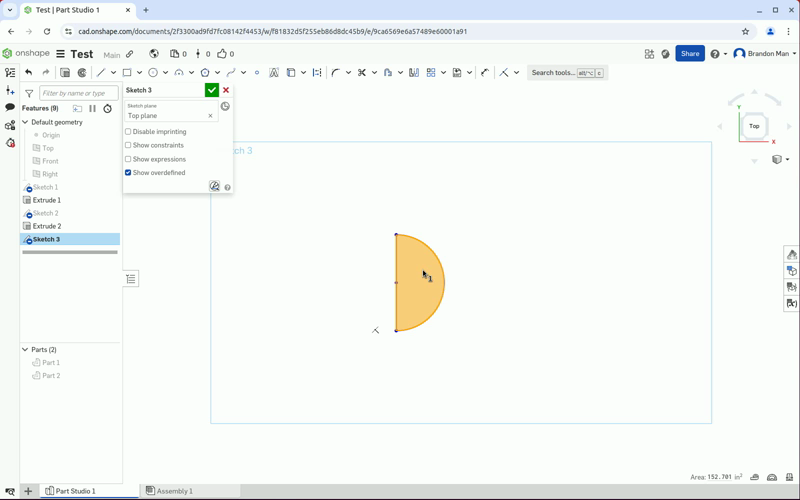
mouse_move(73, 352)
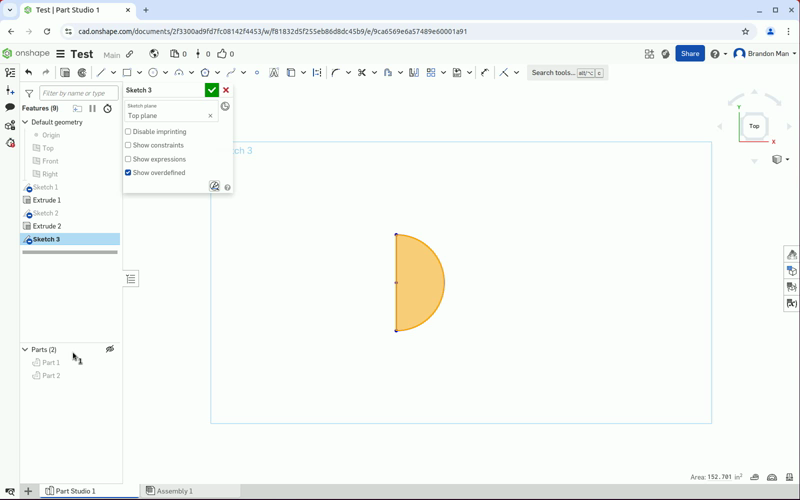
key(shift+y)
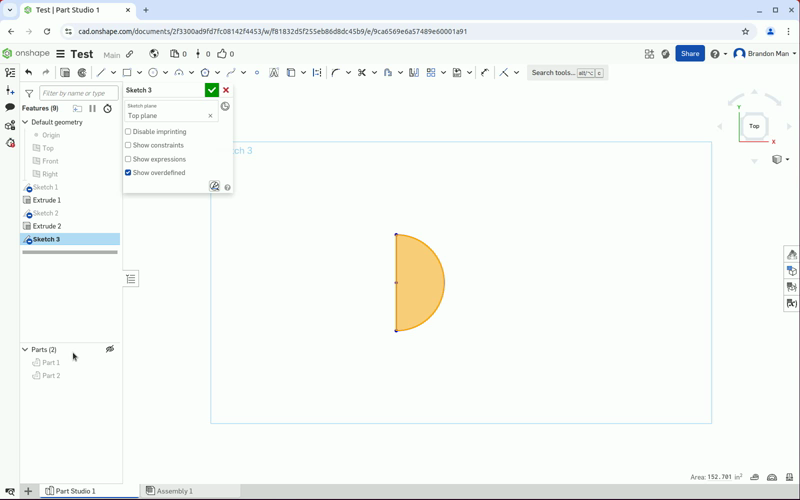
key(shift+e)
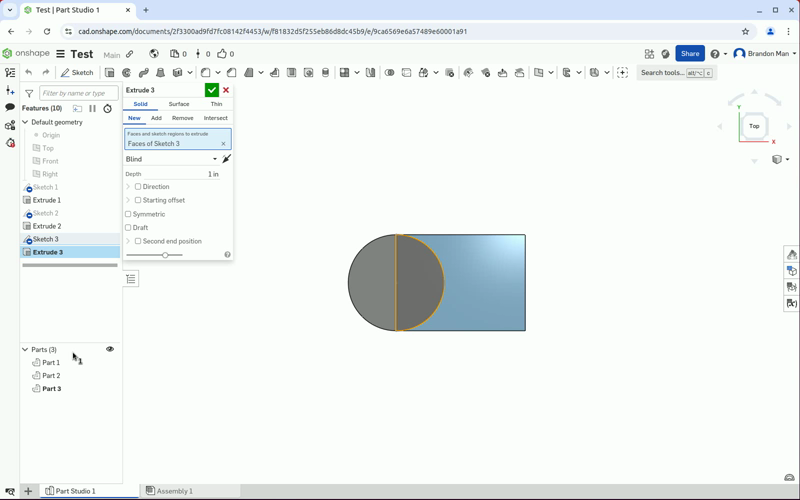
mouse_move(143, 106)
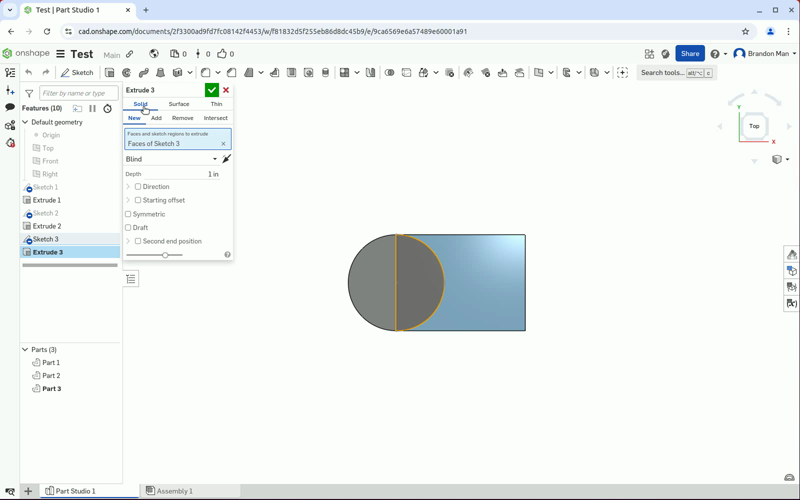
click(143, 106)
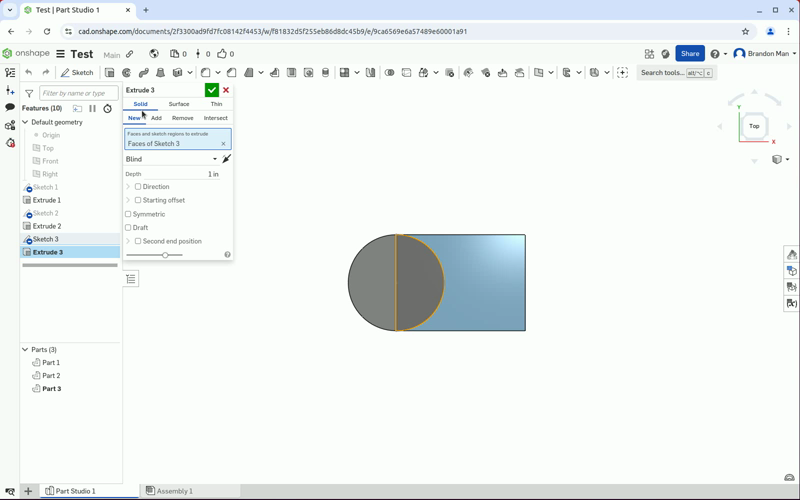
mouse_move(137, 120)
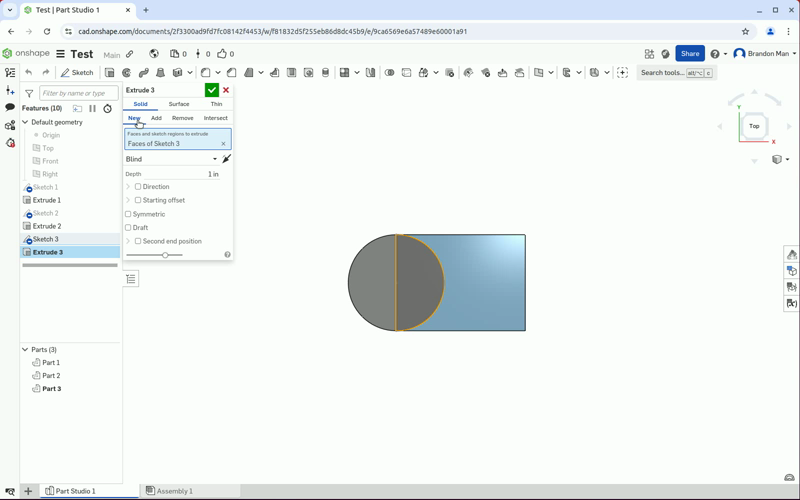
click(137, 120)
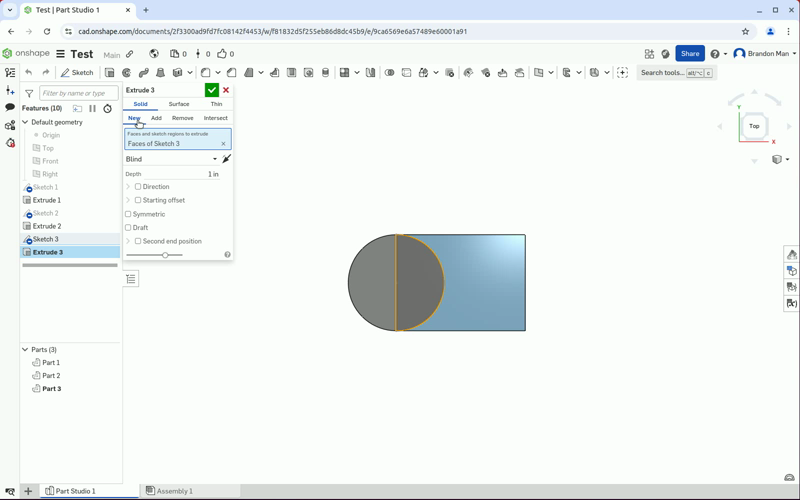
key(tab, 4)
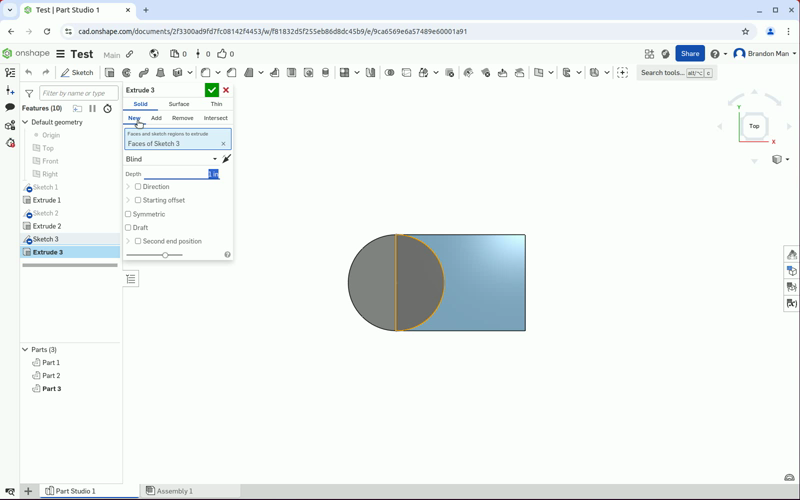
text(5.296)
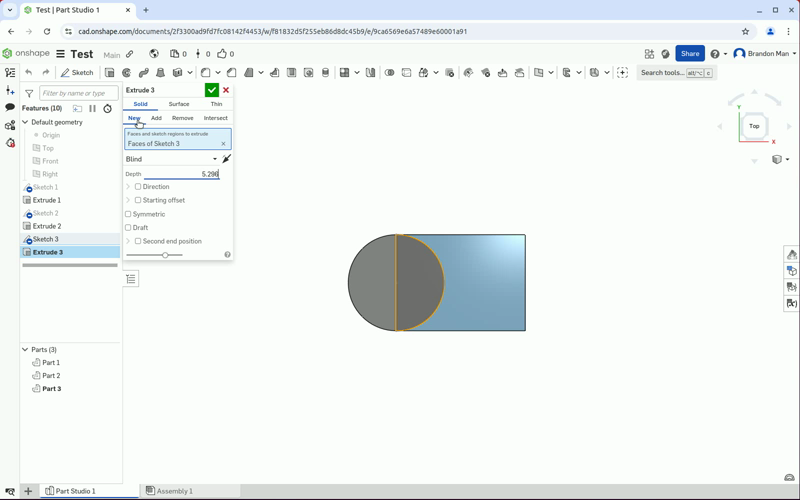
key(enter)
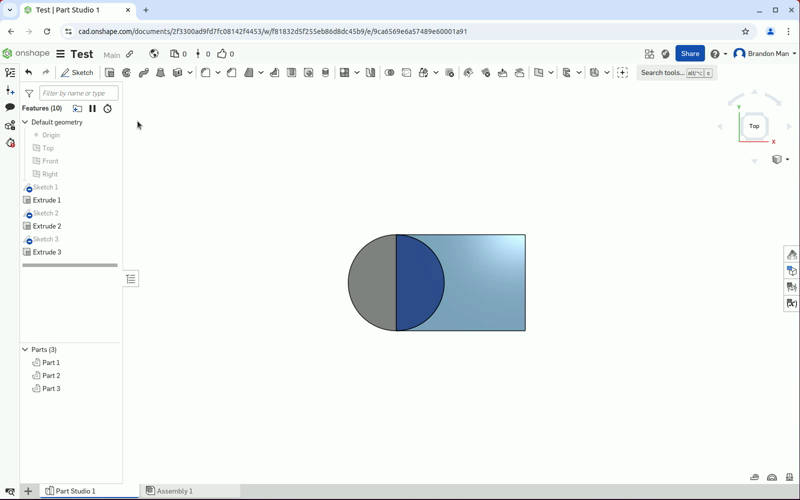
key(shift+h)
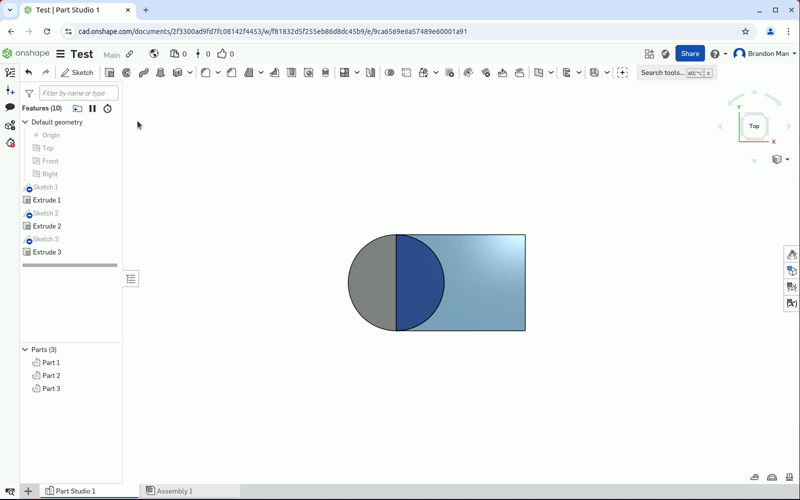
key(shift+h)
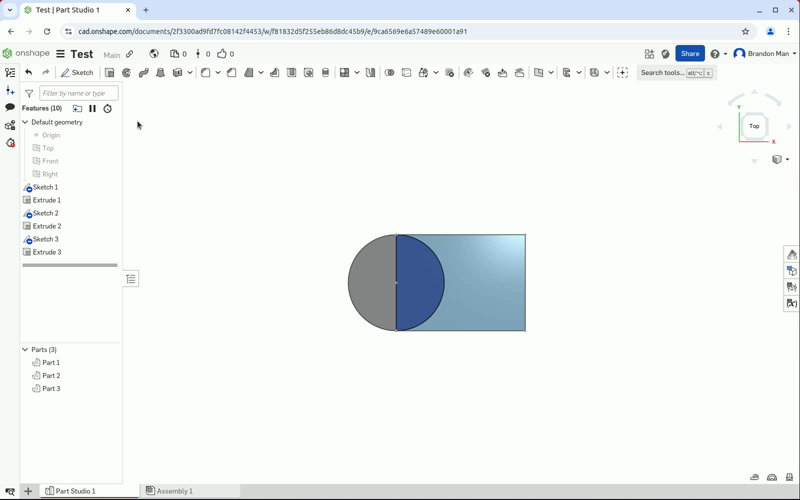
key(shift+7)
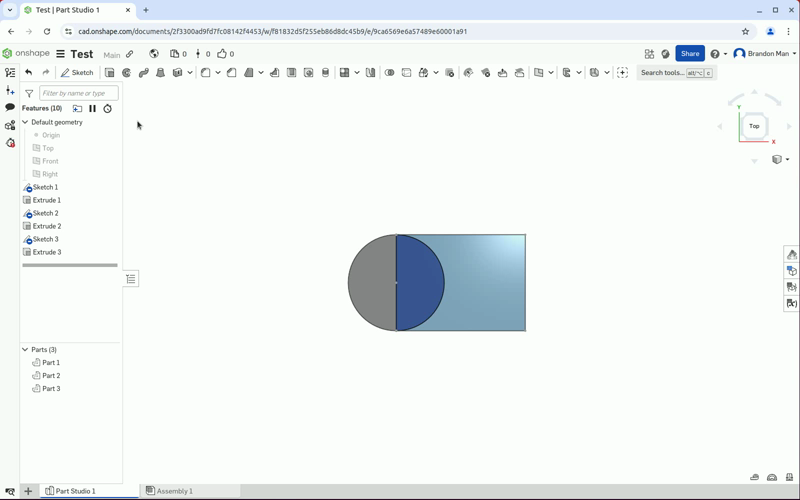
key(up, 3)
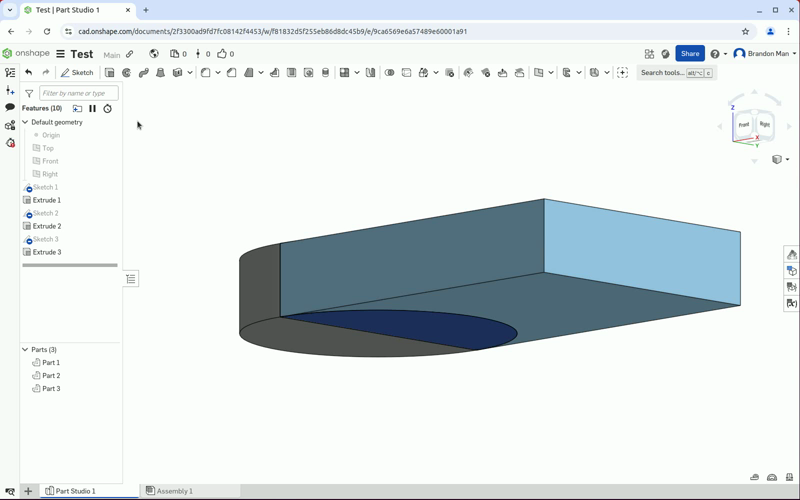
key(left, 3)
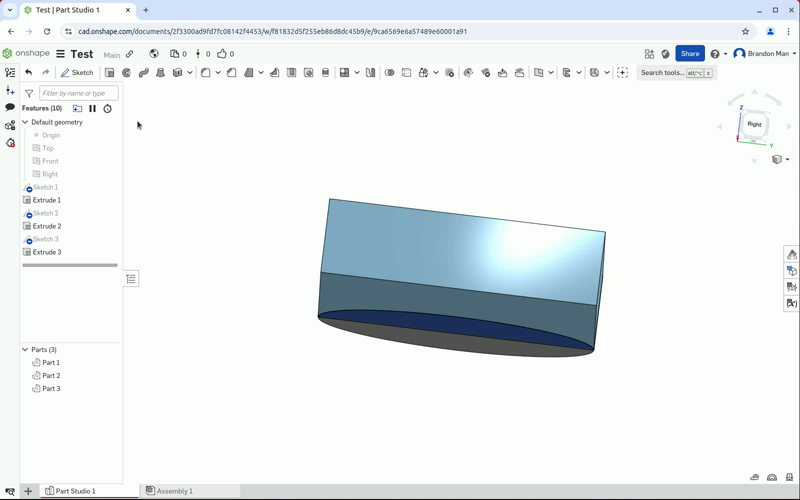
key(right, 3)
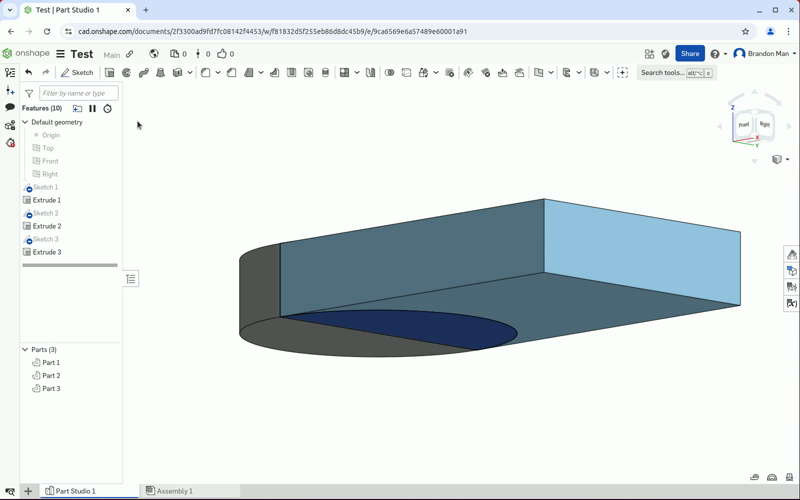
key(down, 3)
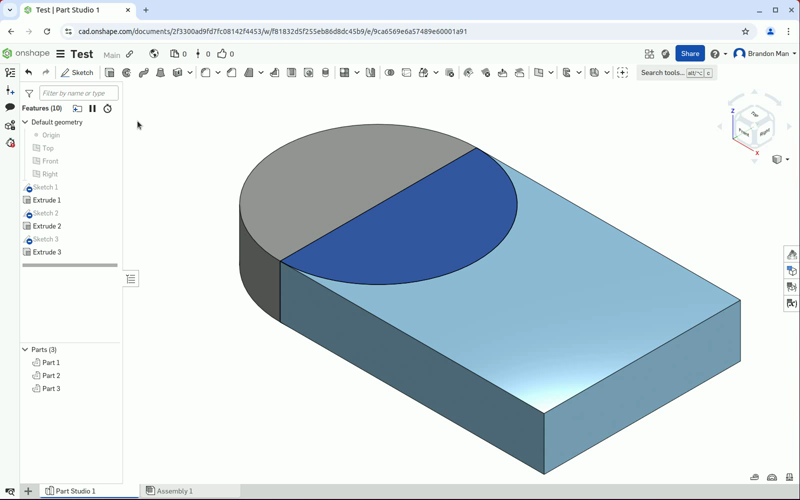
mouse_move(73, 189)
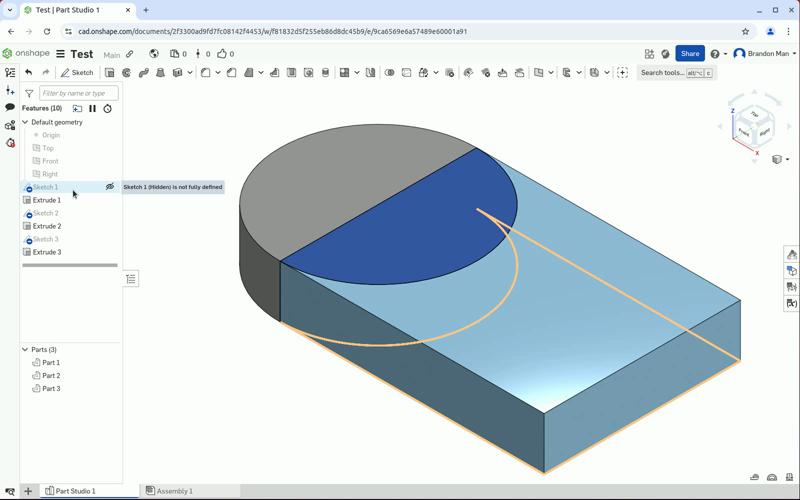
click(73, 189)